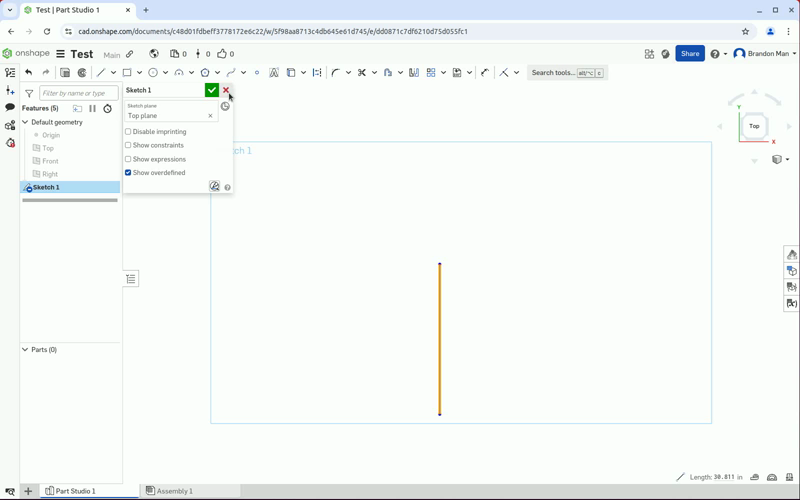
key(shift+h)
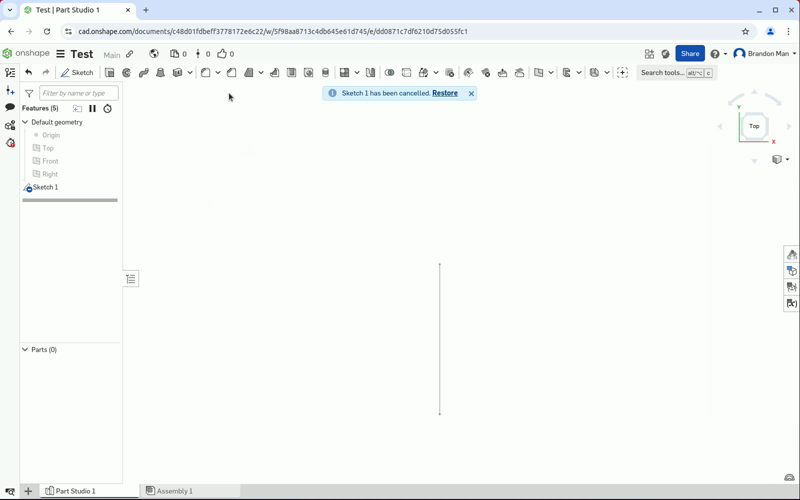
key(shift+s)
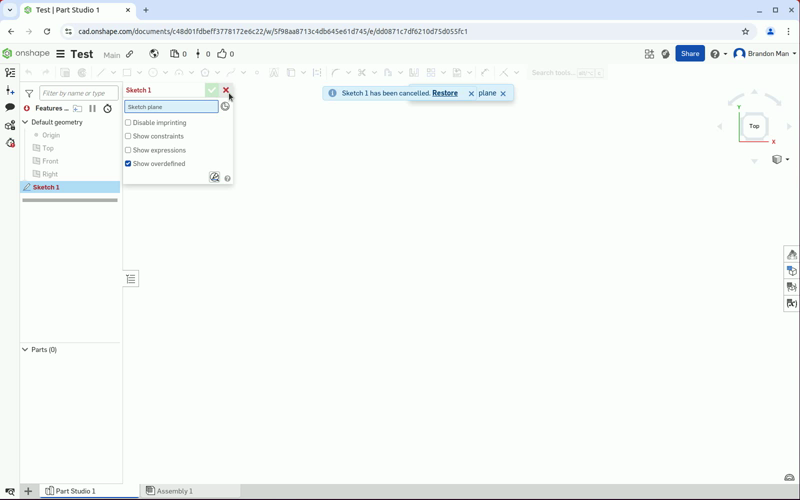
mouse_move(73, 150)
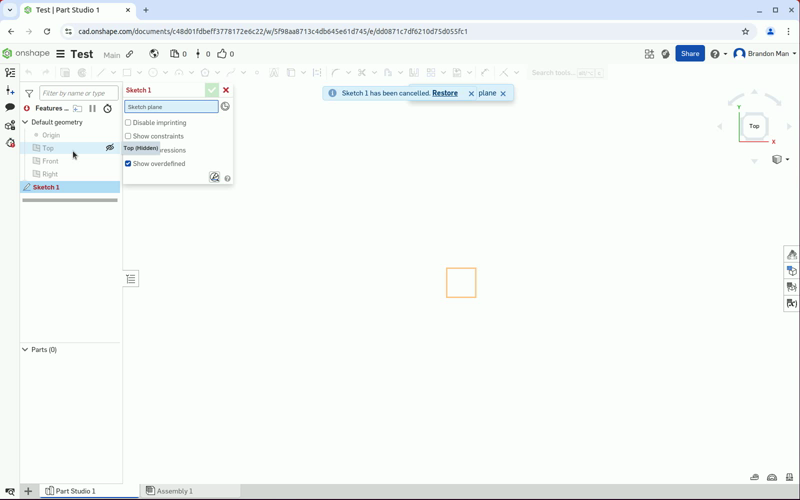
click(73, 150)
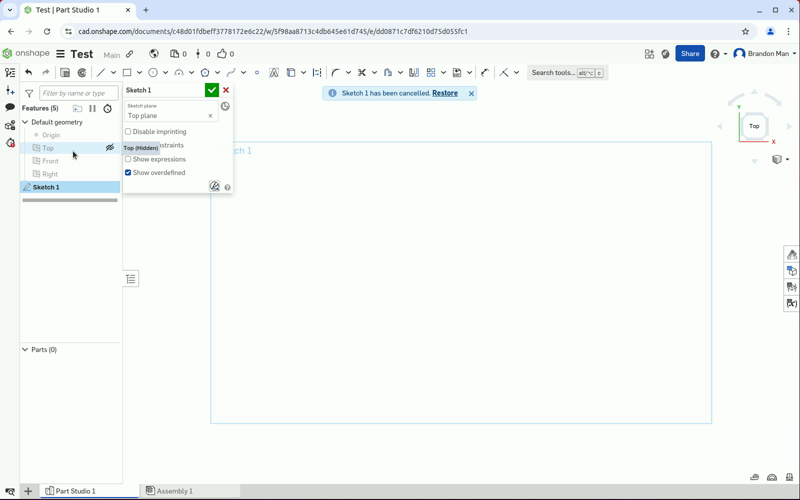
mouse_move(73, 352)
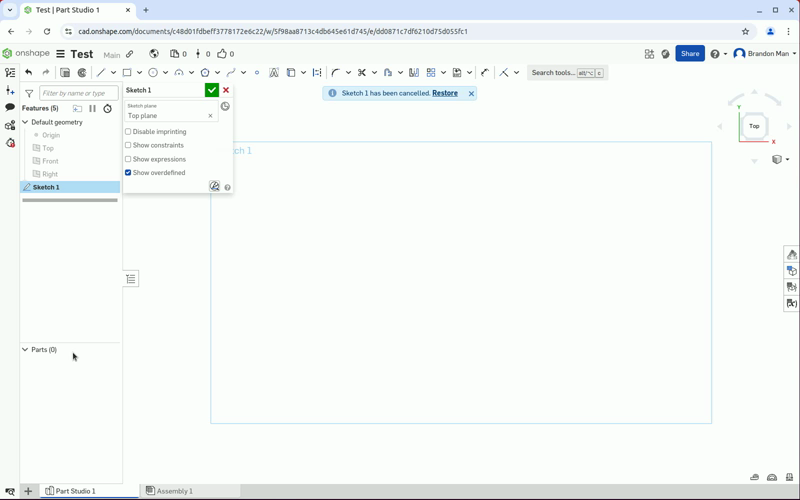
key(y)
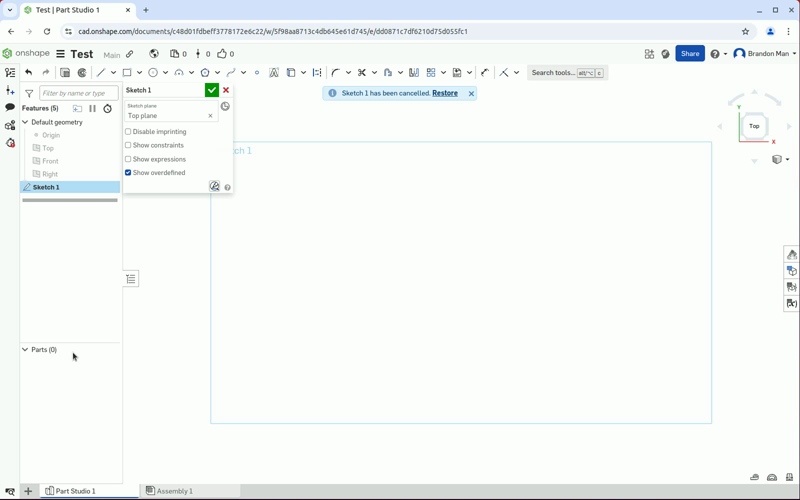
key(c)
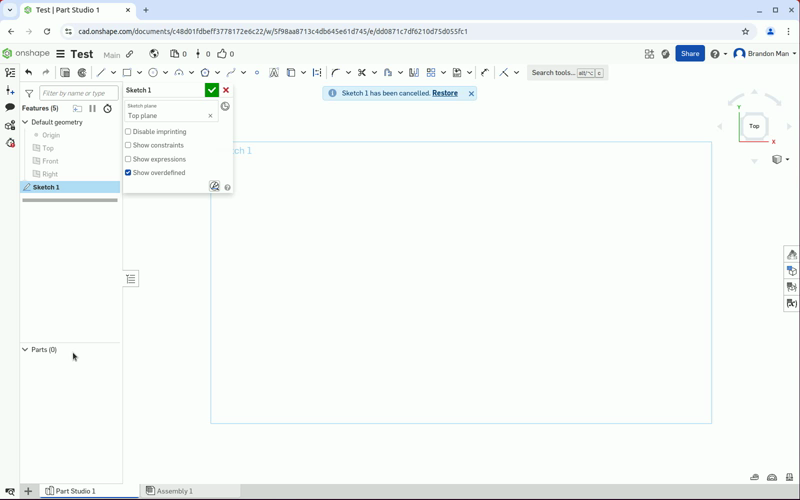
key_down(shift)
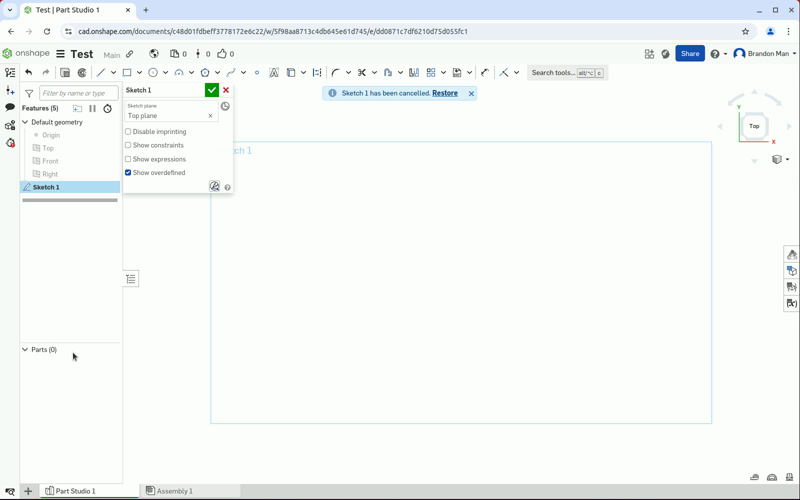
mouse_move(461, 282)
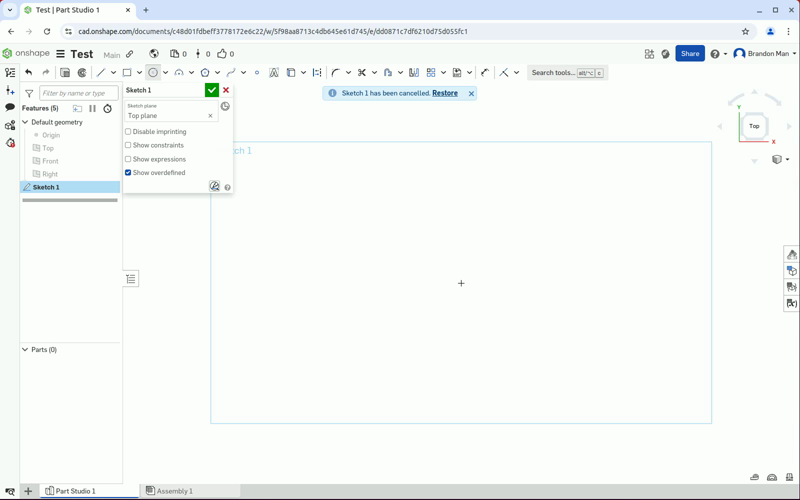
click(461, 282)
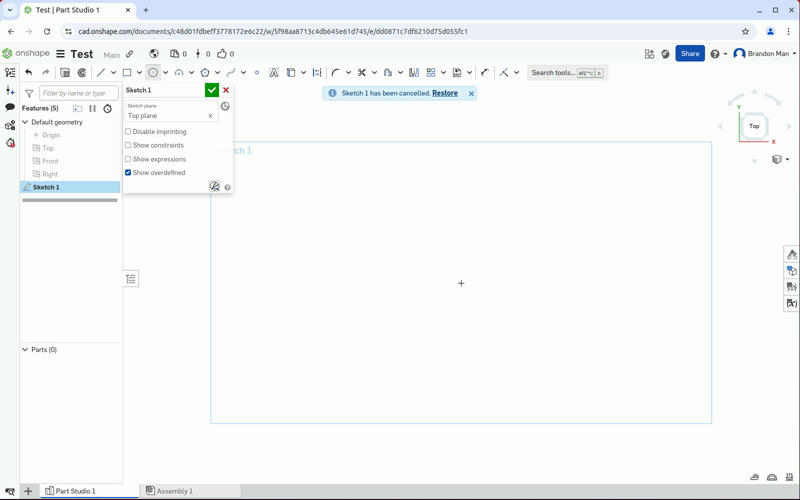
key_up(shift)
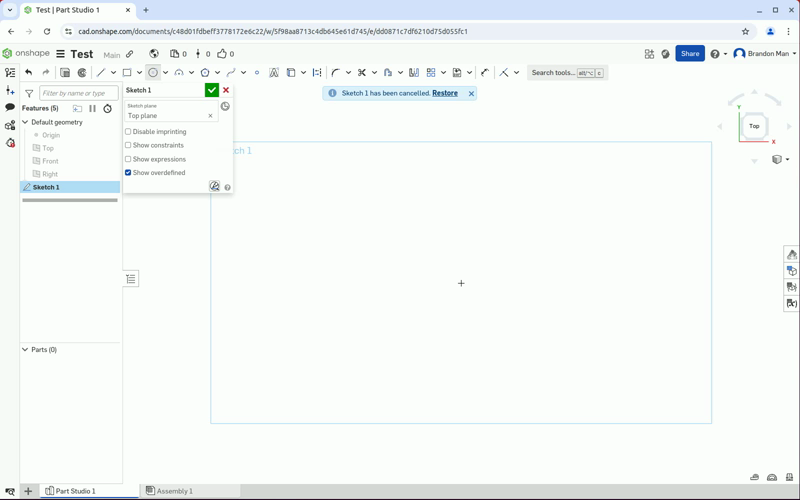
mouse_move(473, 282)
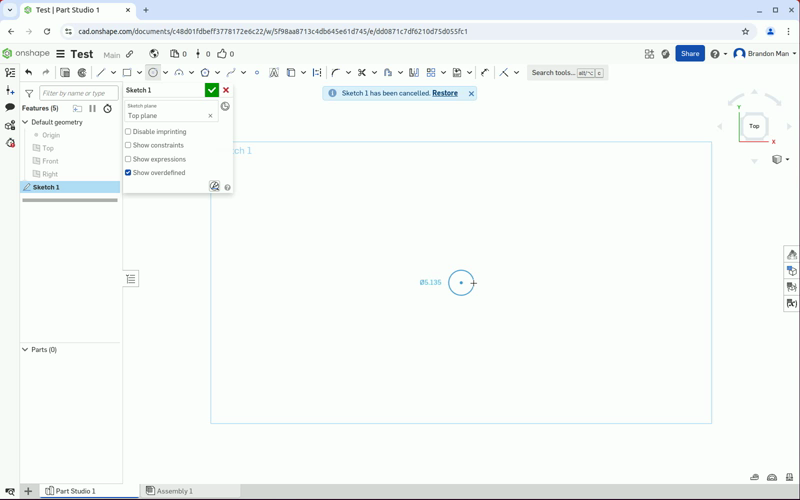
click(473, 282)
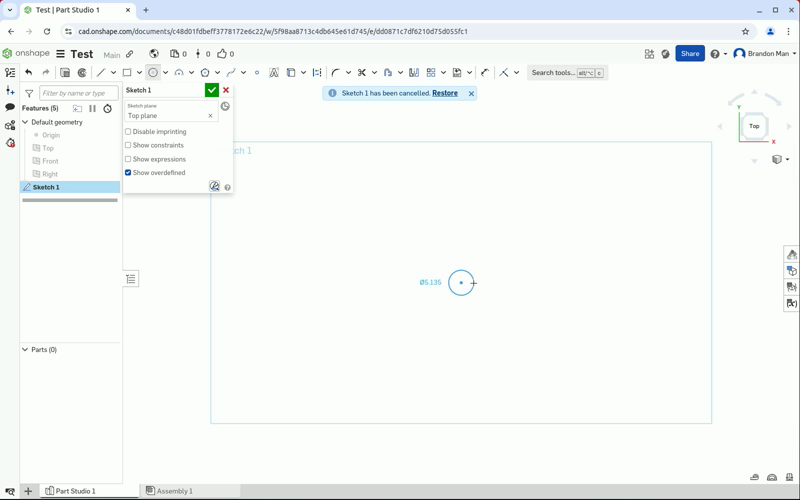
key(esc)
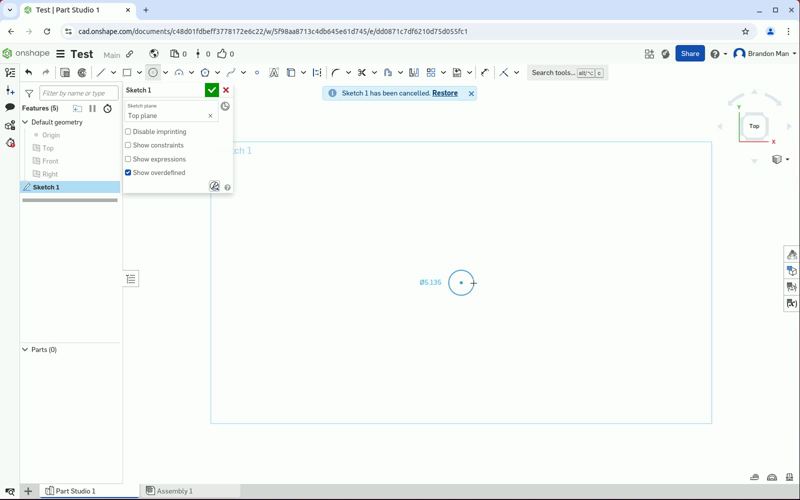
mouse_move(459, 291)
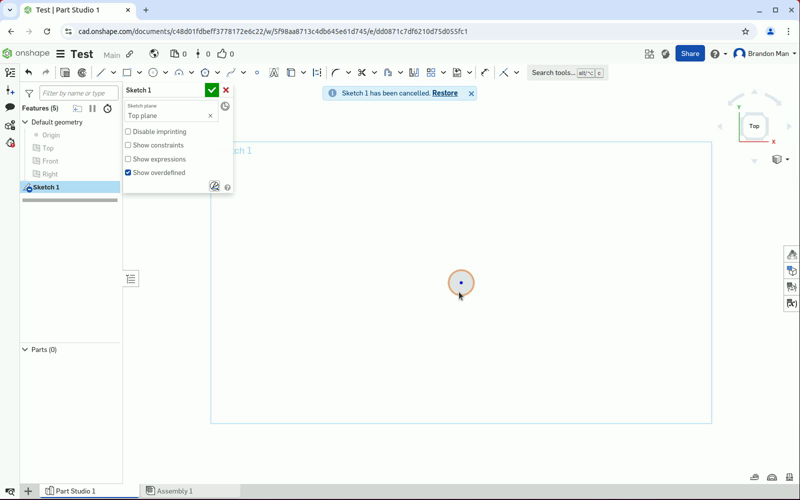
scroll(6)
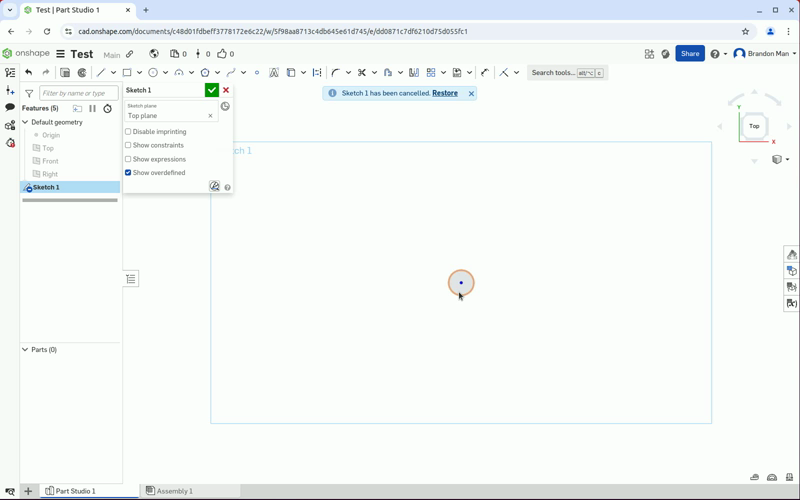
scroll(6)
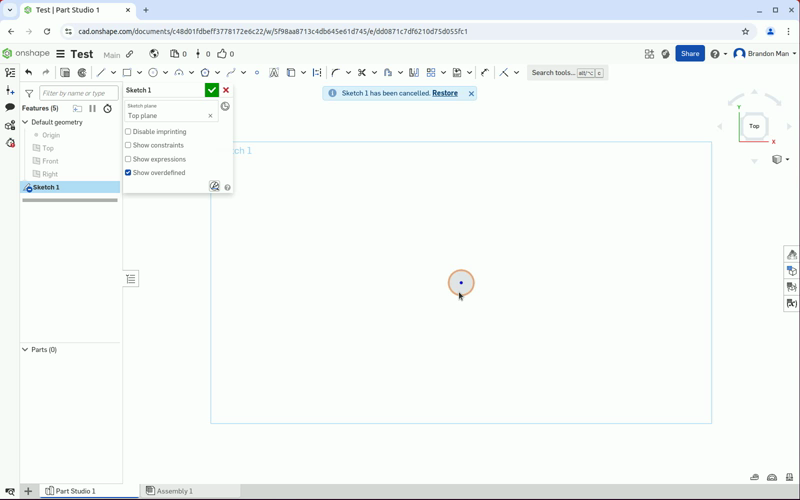
scroll(6)
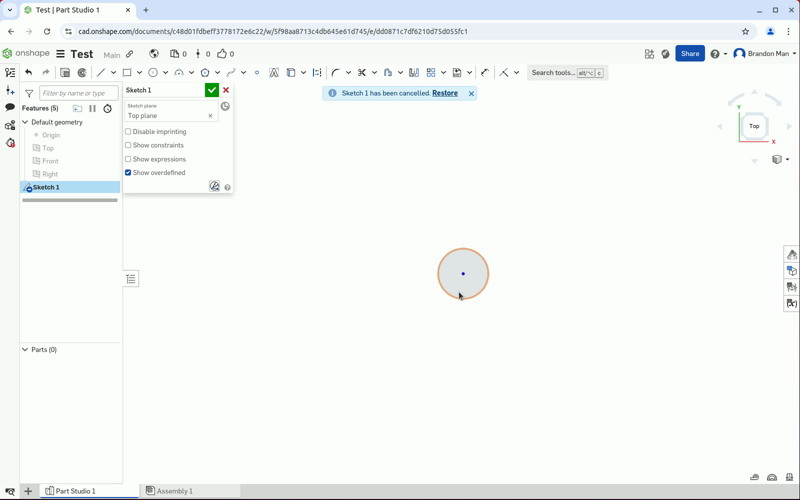
scroll(6)
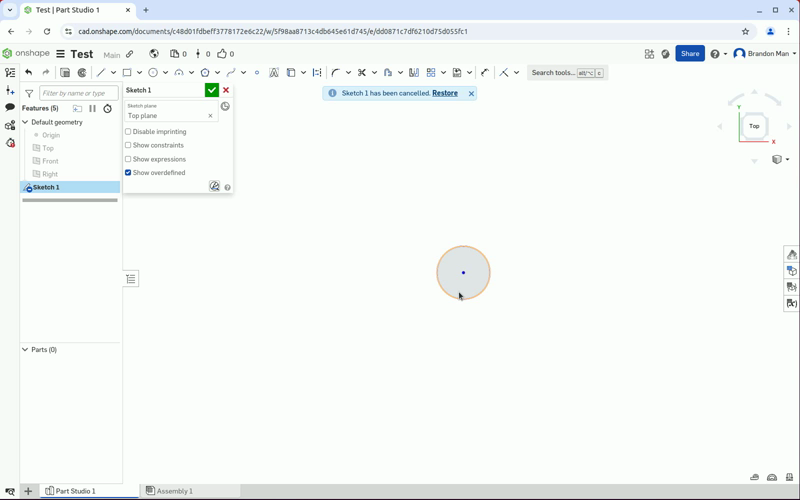
scroll(6)
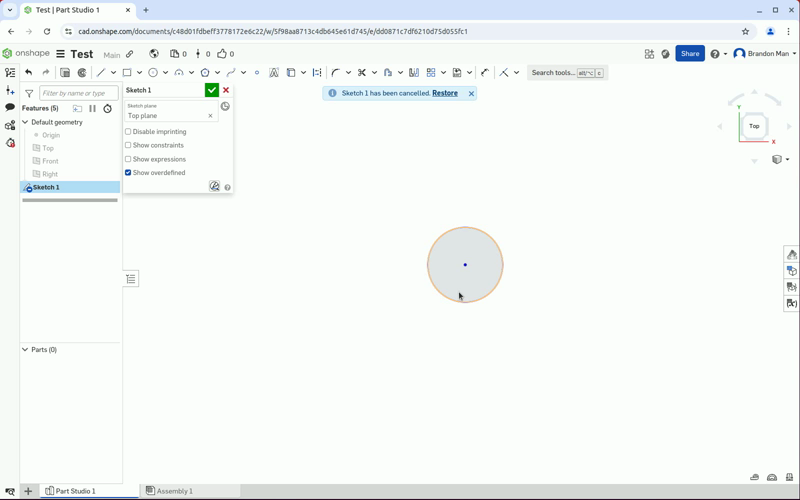
scroll(6)
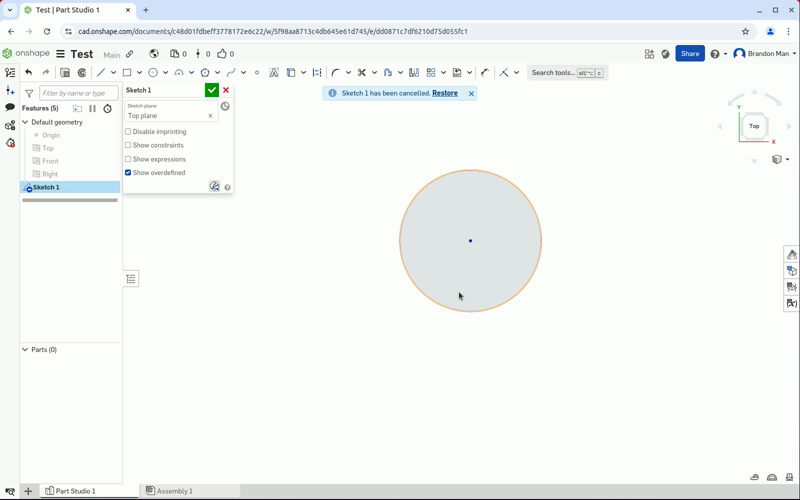
scroll(6)
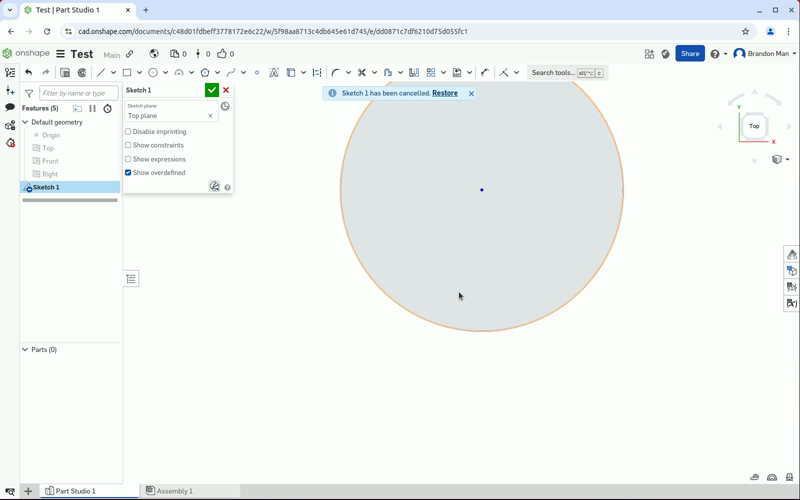
click(459, 291)
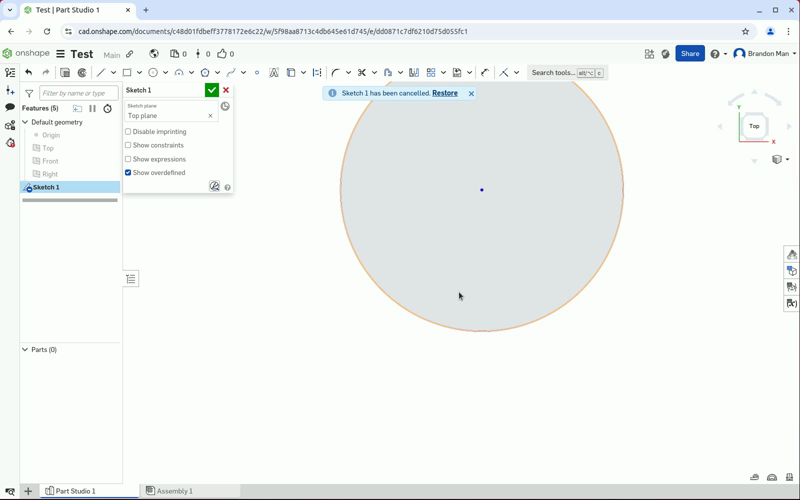
scroll(-6)
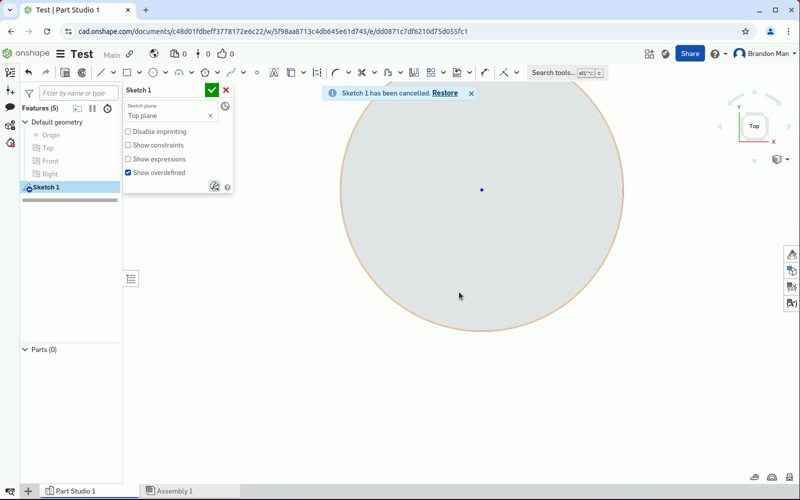
scroll(-6)
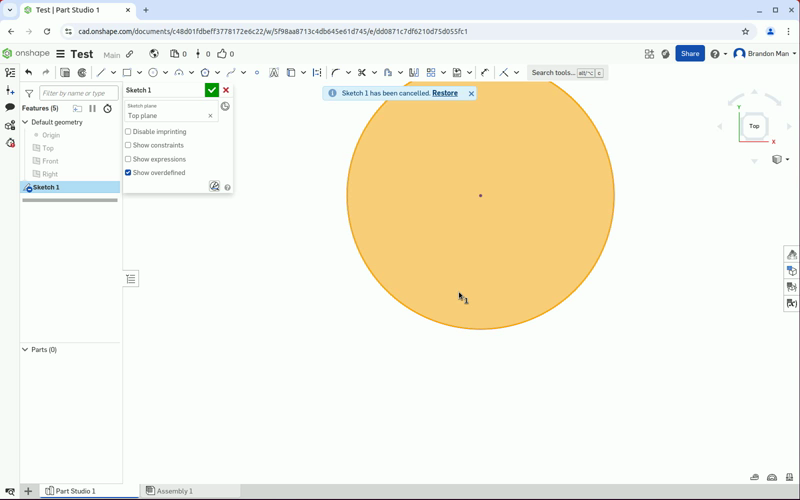
scroll(-6)
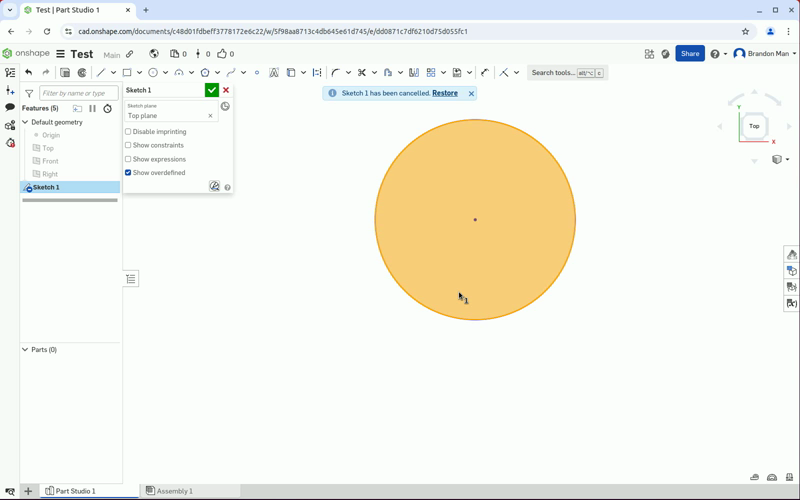
scroll(-6)
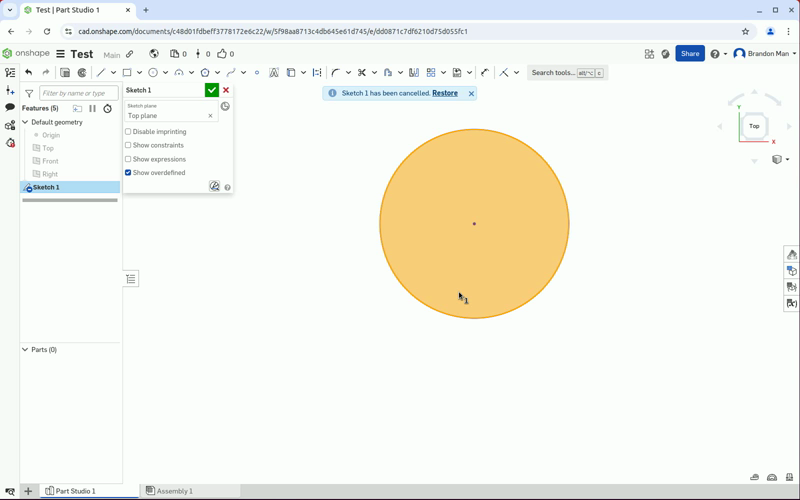
scroll(-6)
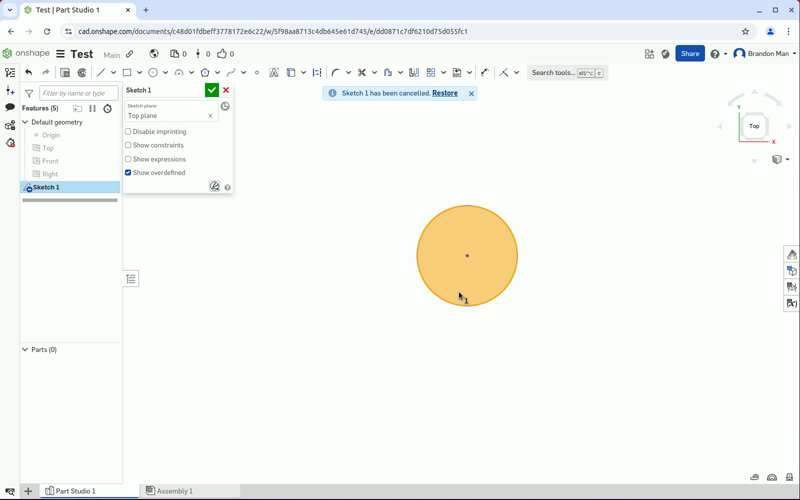
scroll(-6)
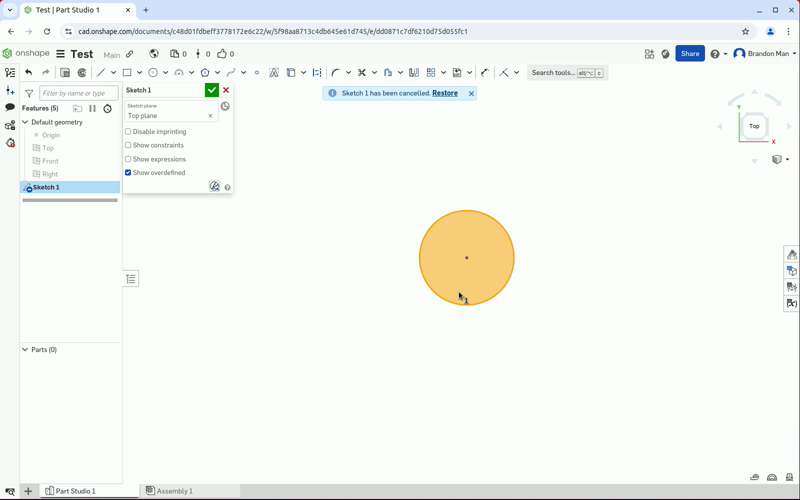
scroll(-6)
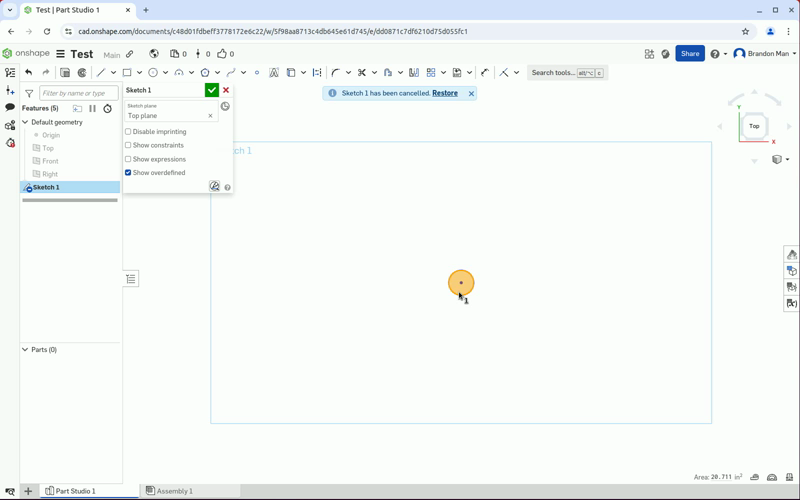
mouse_move(73, 352)
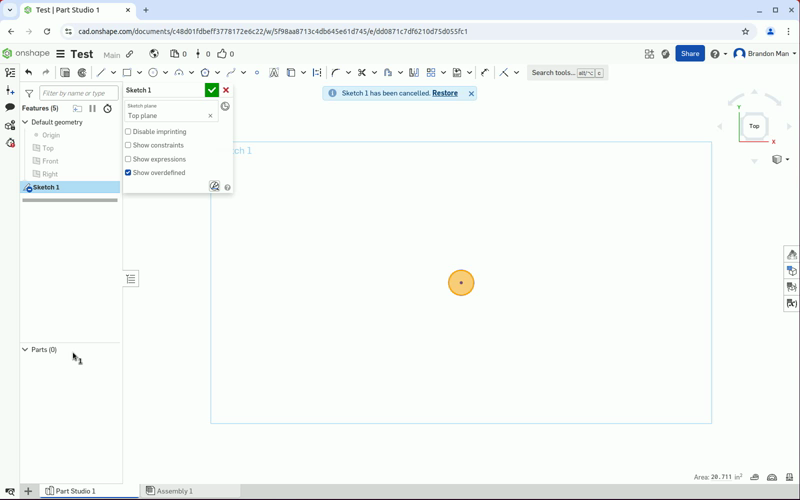
key(shift+y)
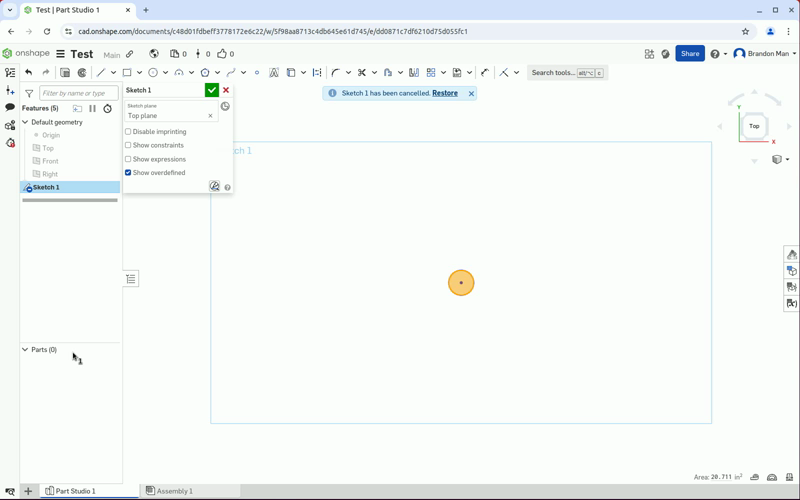
key(shift+e)
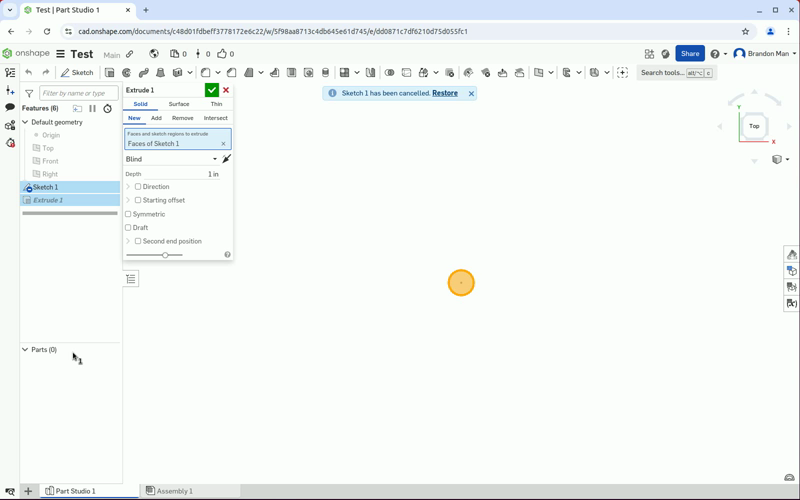
mouse_move(143, 106)
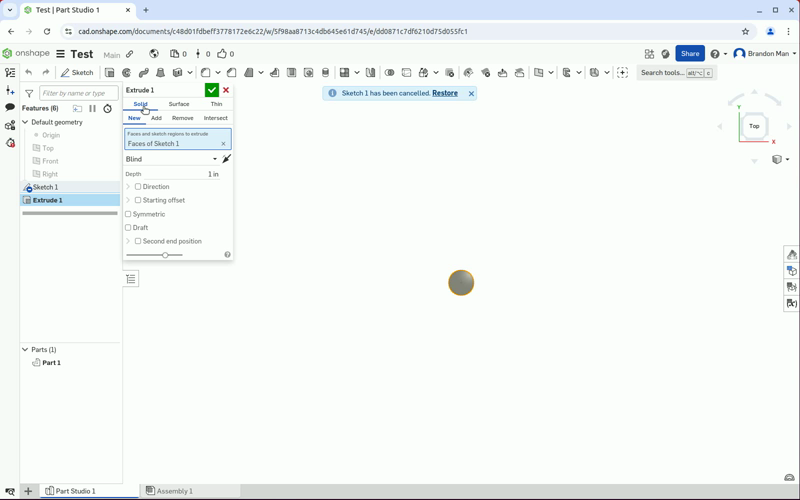
click(143, 106)
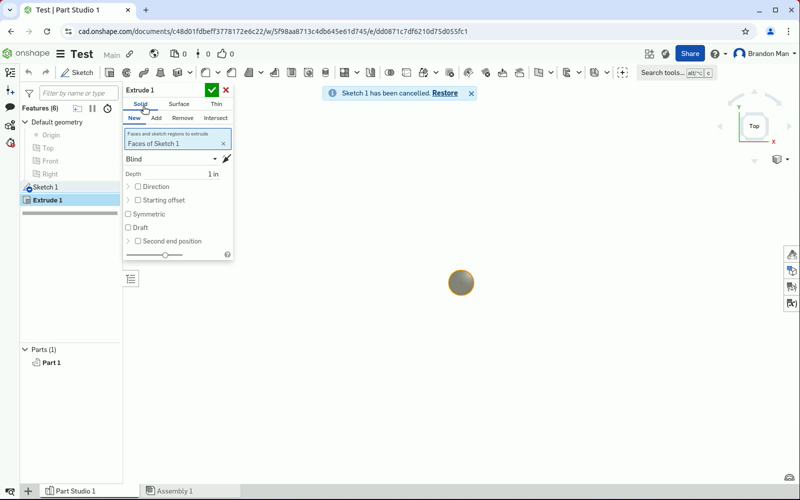
mouse_move(137, 120)
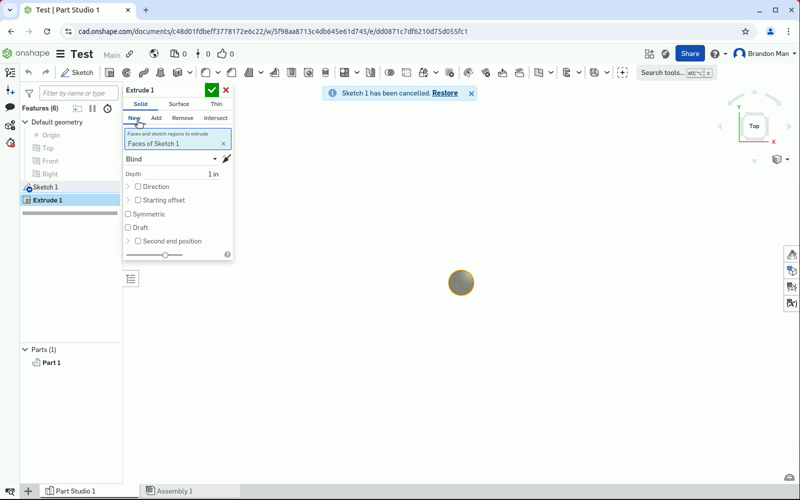
click(137, 120)
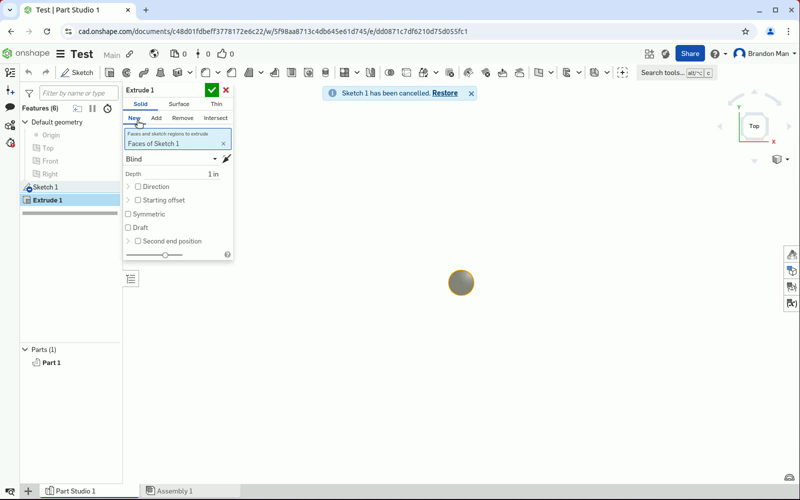
key(tab, 4)
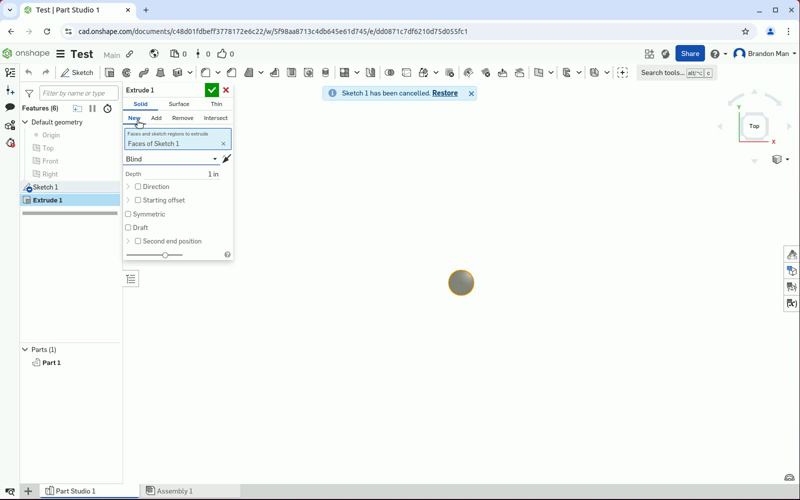
text(23.108)
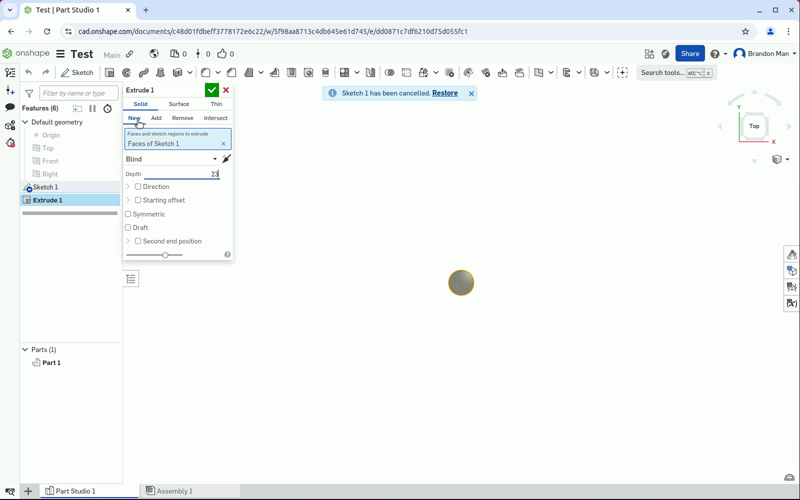
key(enter)
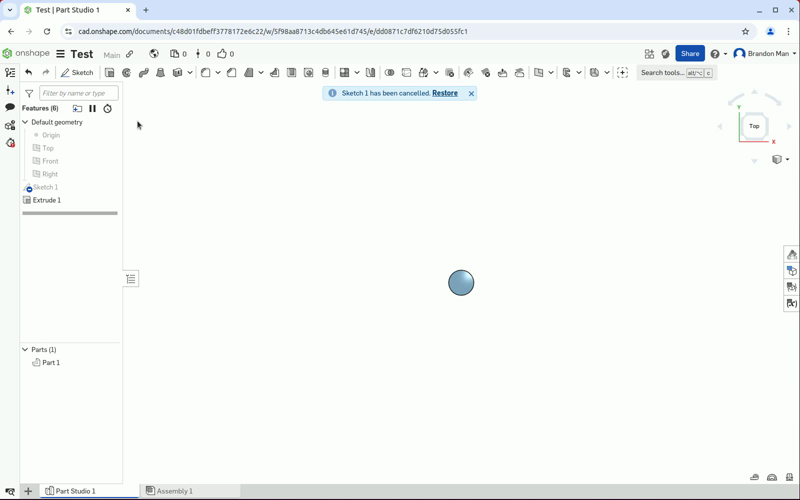
key(shift+h)
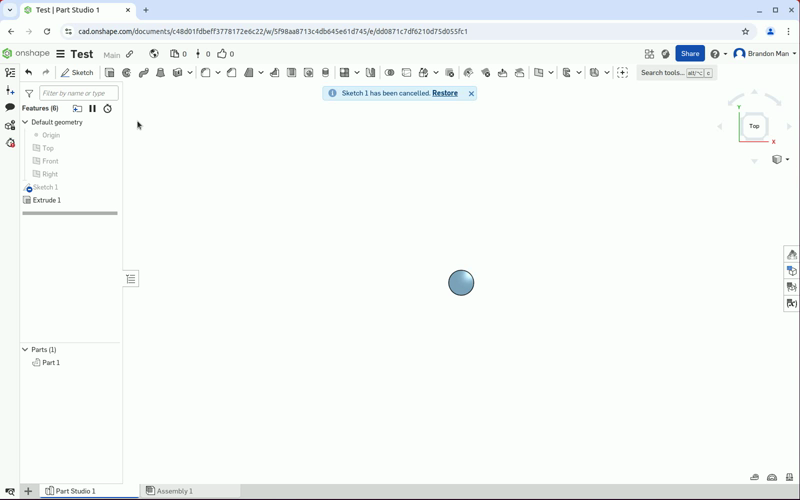
key(shift+h)
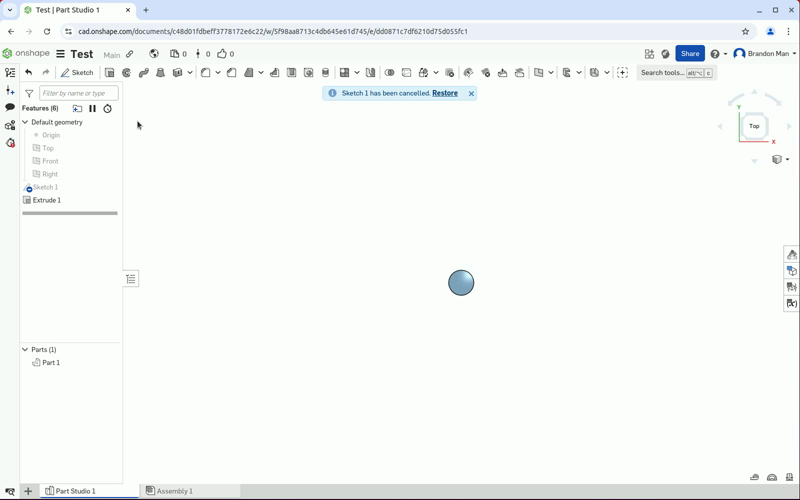
mouse_move(73, 189)
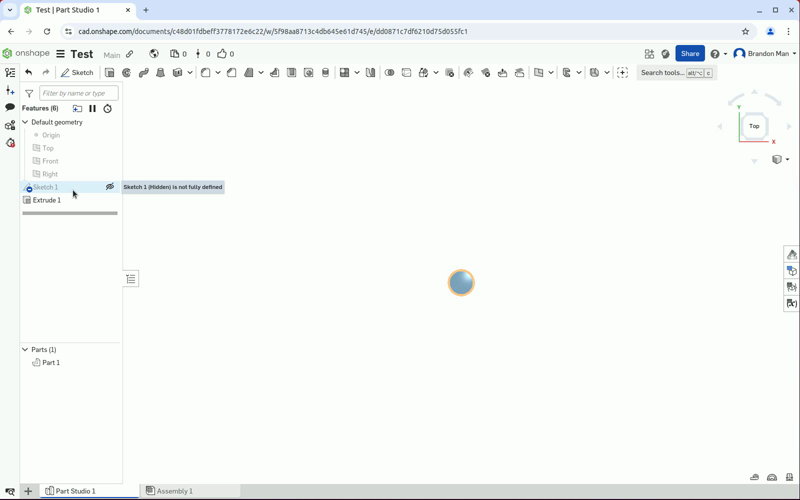
click(73, 189)
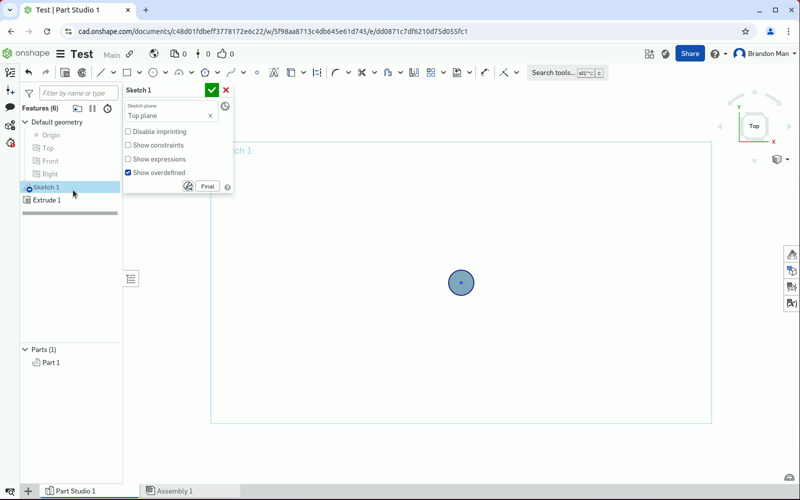
mouse_move(229, 92)
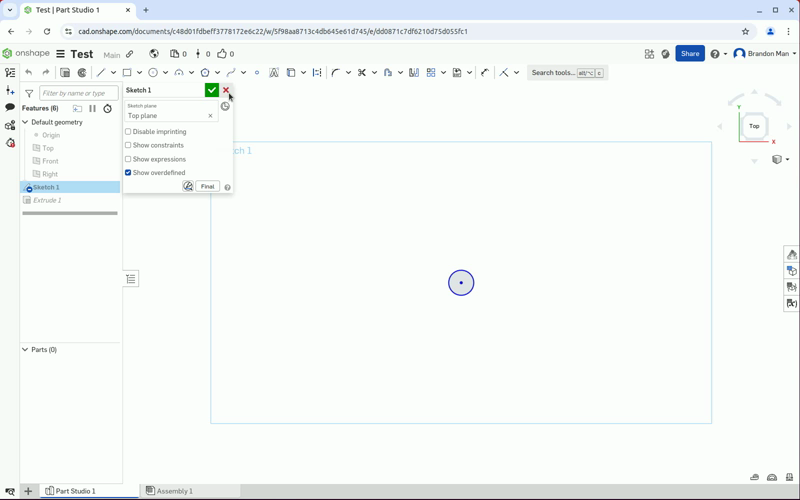
click(229, 92)
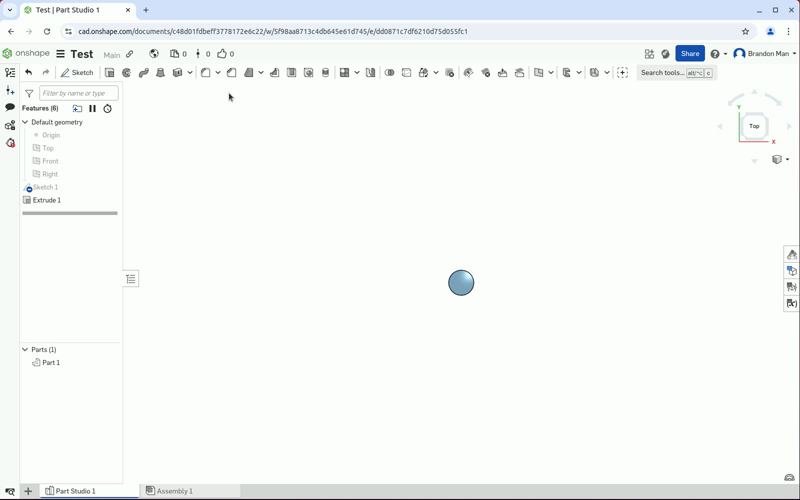
mouse_move(541, 75)
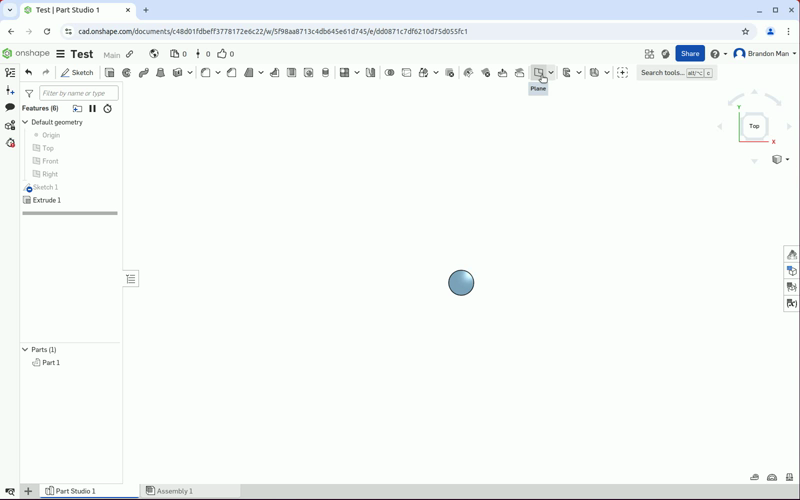
click(541, 75)
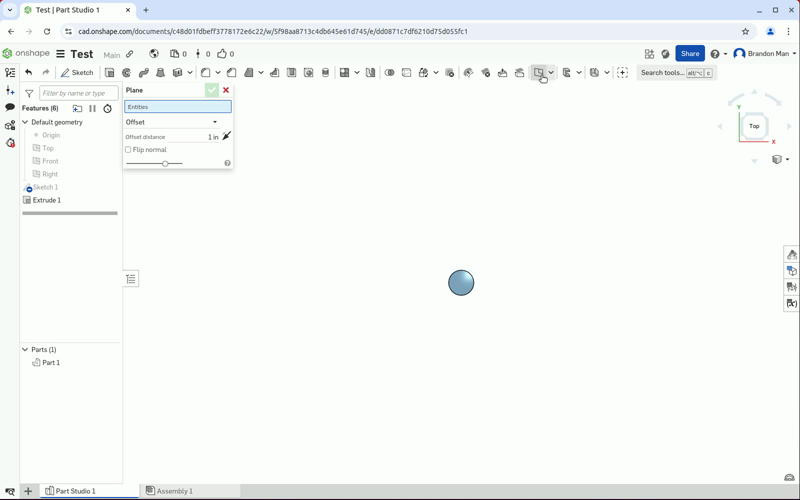
mouse_move(73, 150)
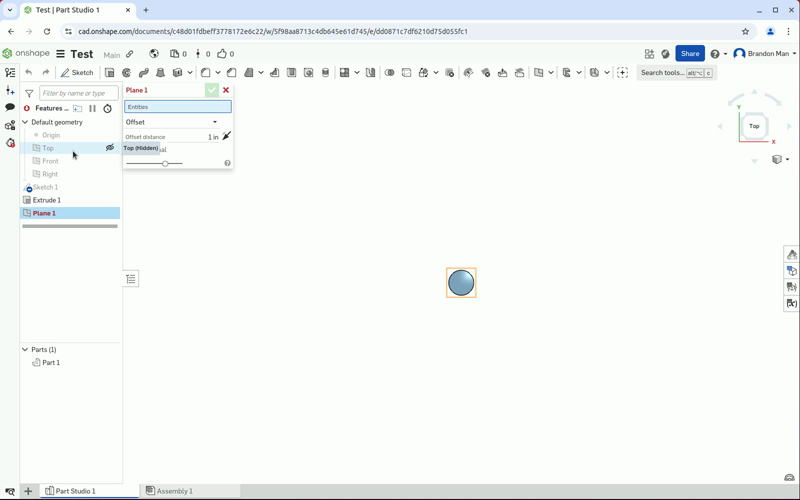
click(73, 150)
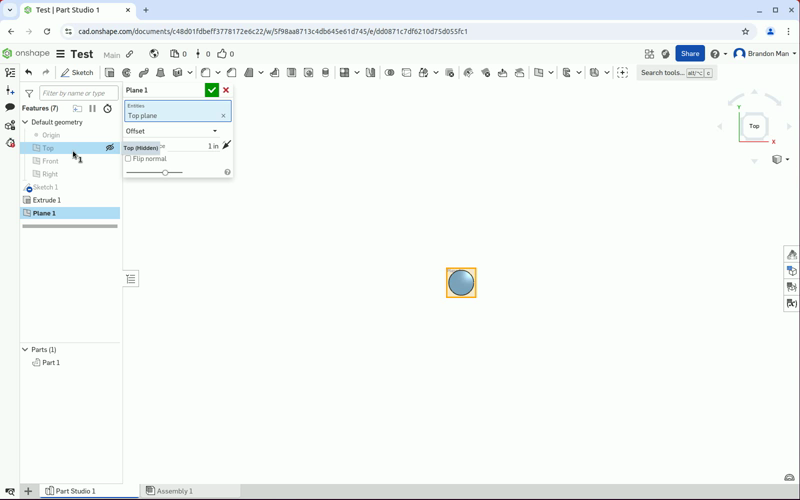
key(tab, 2)
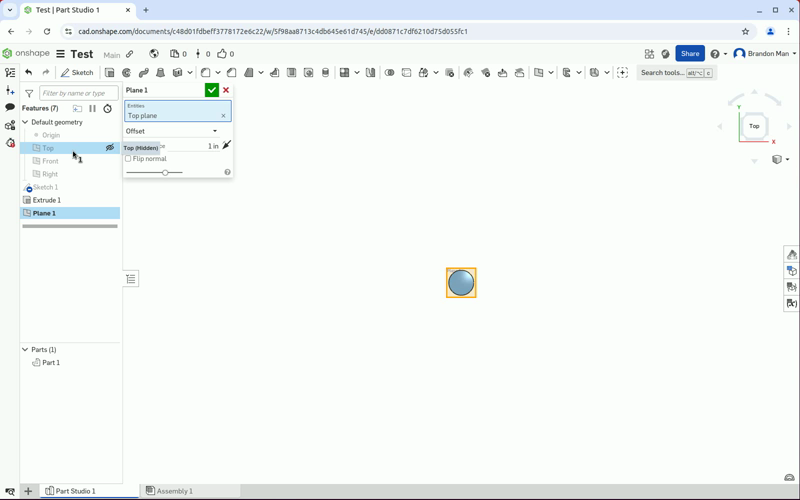
text(23.108)
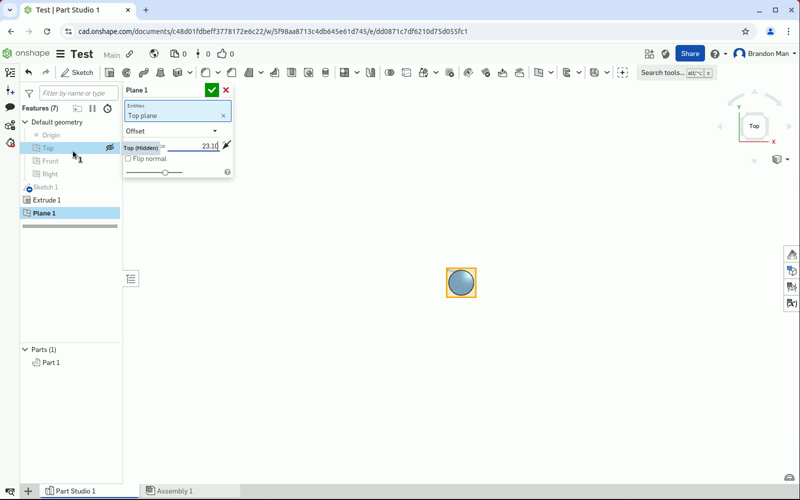
key(enter, 2)
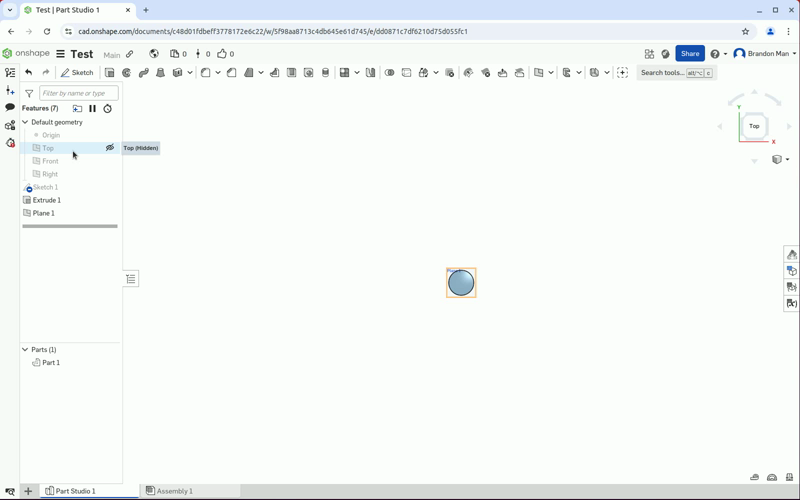
key(shift+s)
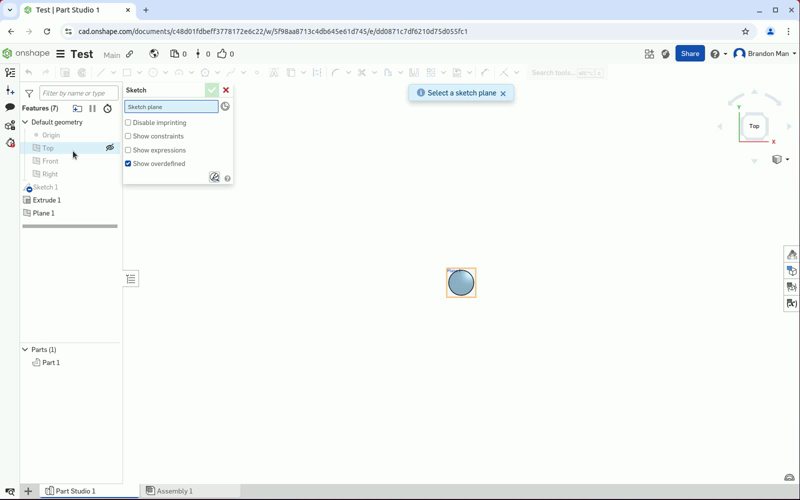
mouse_move(73, 215)
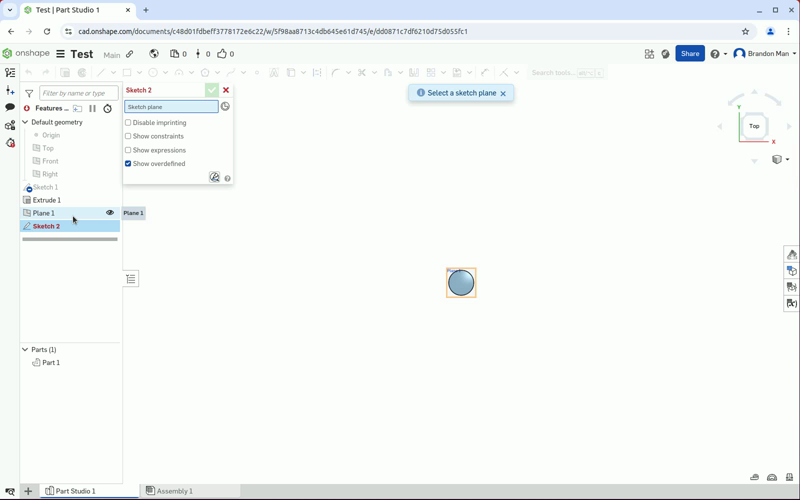
click(73, 215)
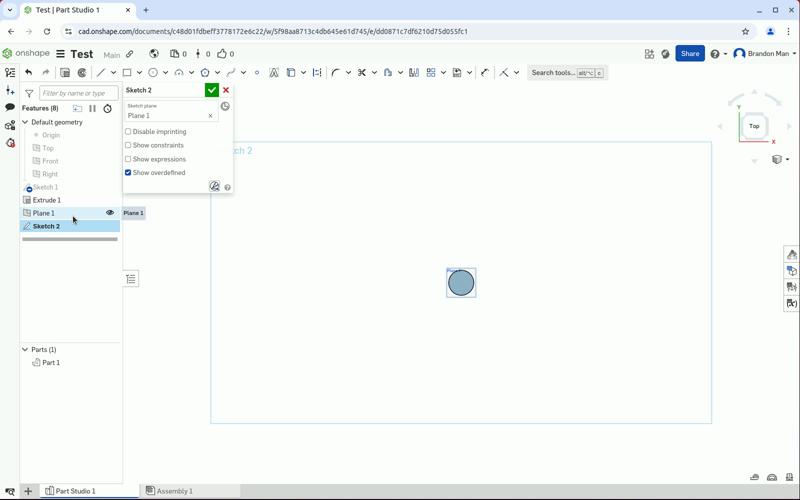
mouse_move(73, 352)
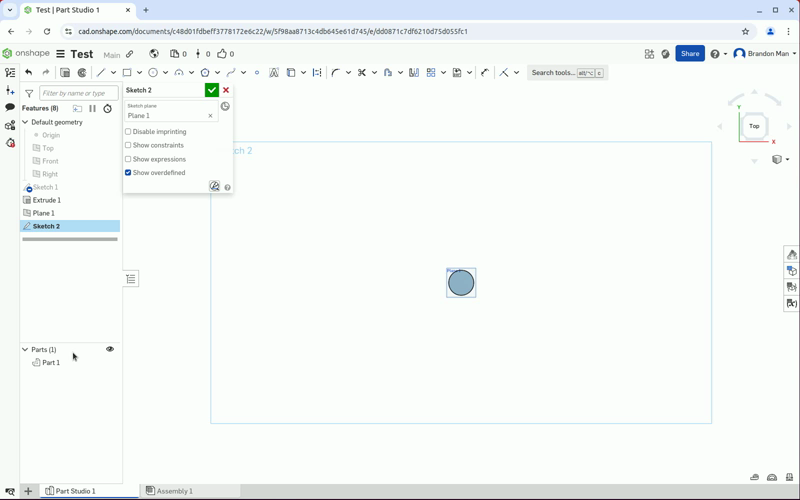
key(y)
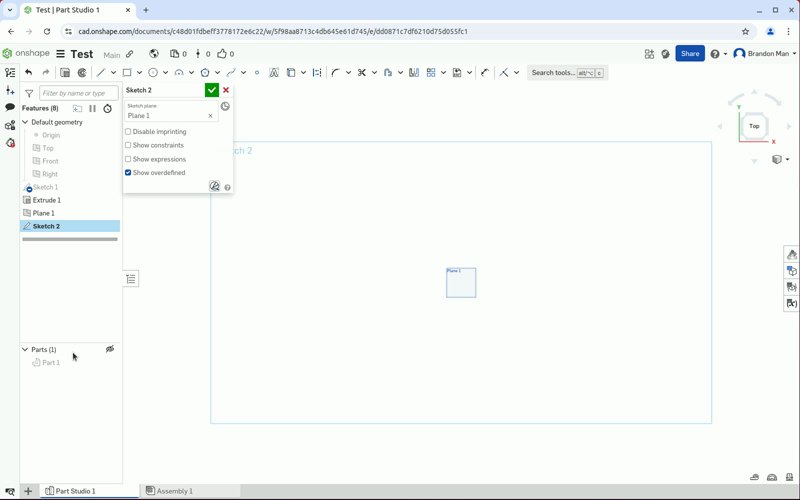
key(c)
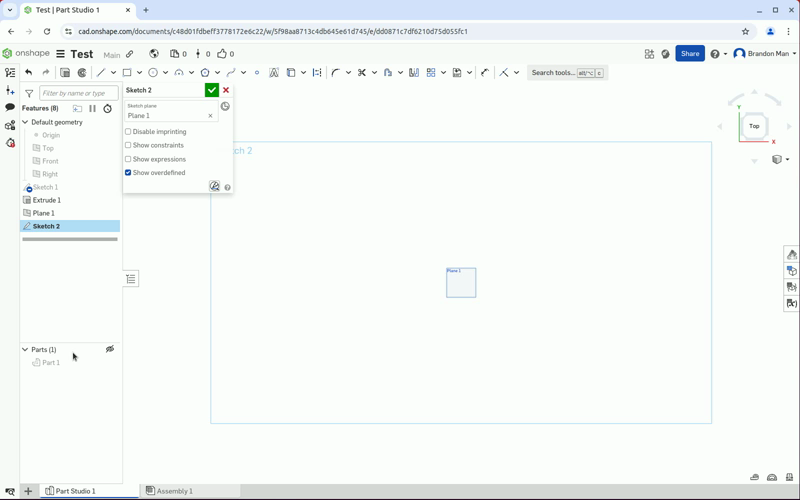
key_down(shift)
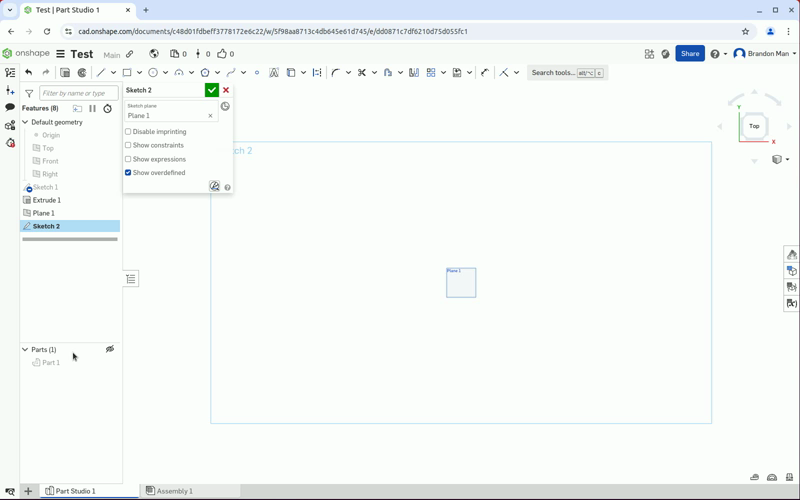
mouse_move(461, 282)
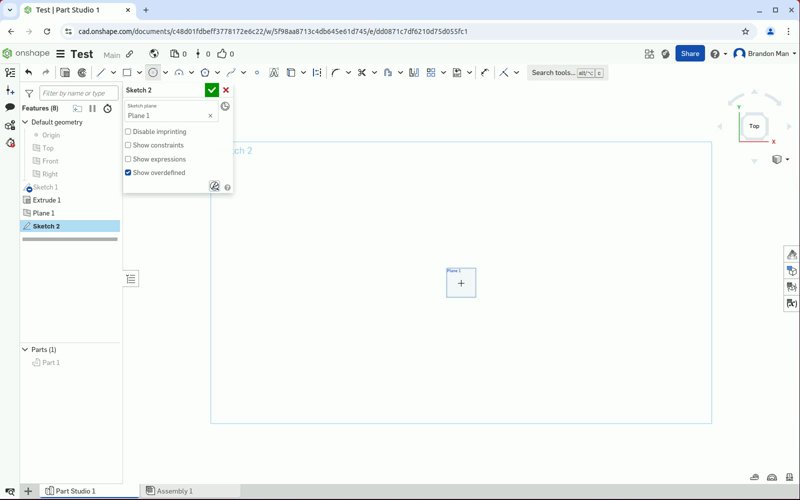
click(461, 282)
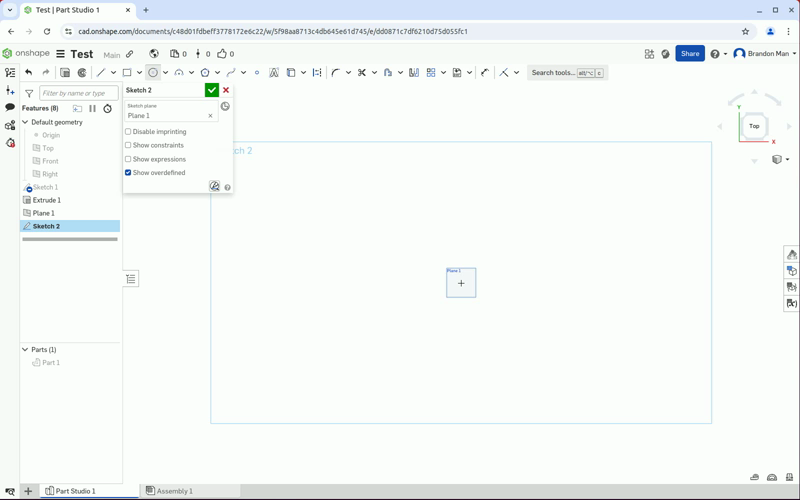
key_up(shift)
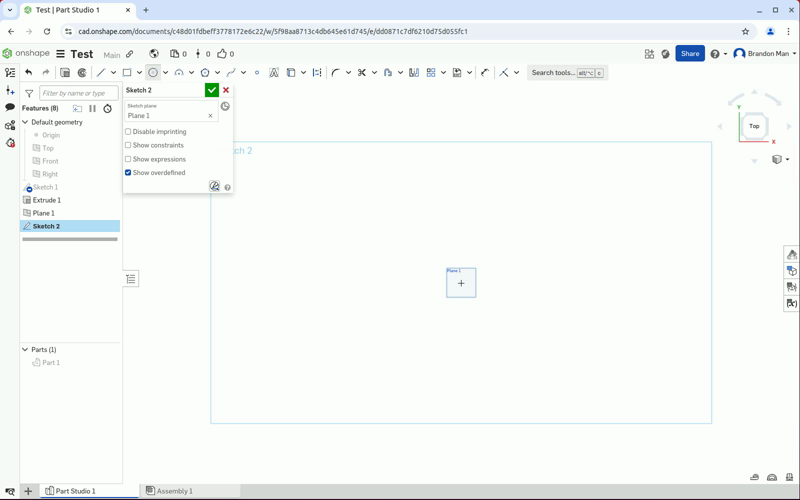
mouse_move(471, 282)
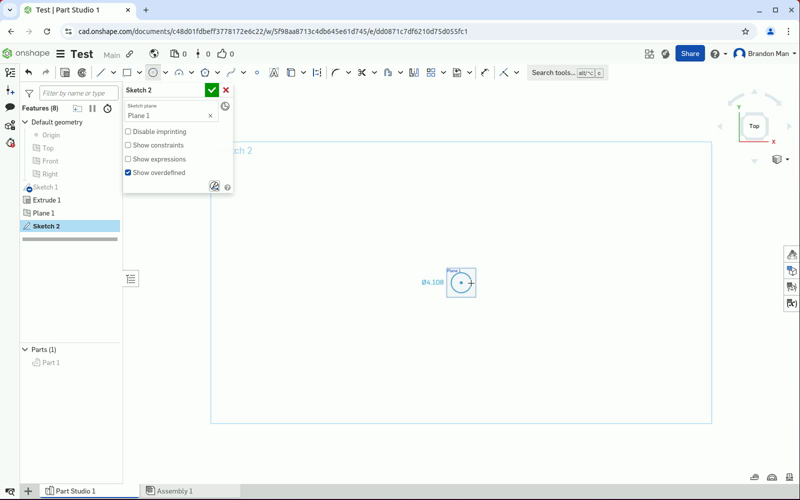
click(471, 282)
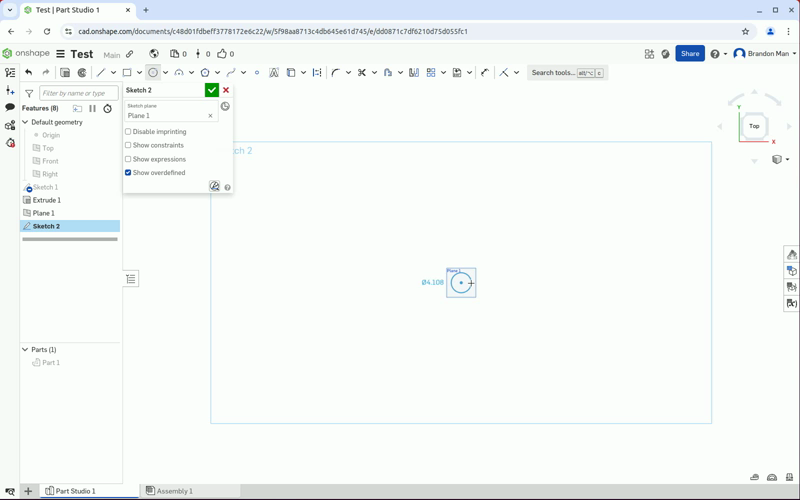
key(esc)
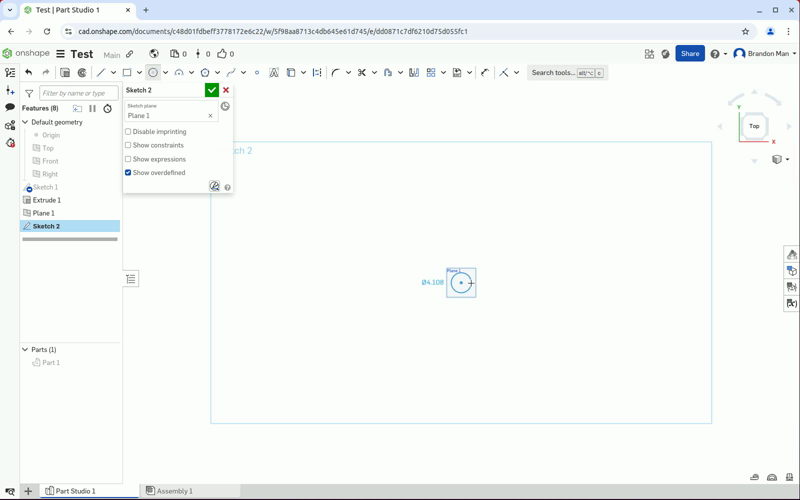
mouse_move(462, 276)
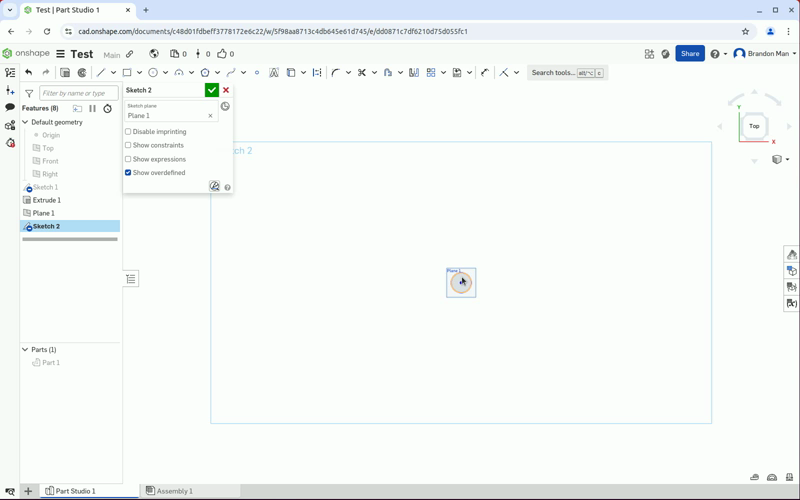
scroll(6)
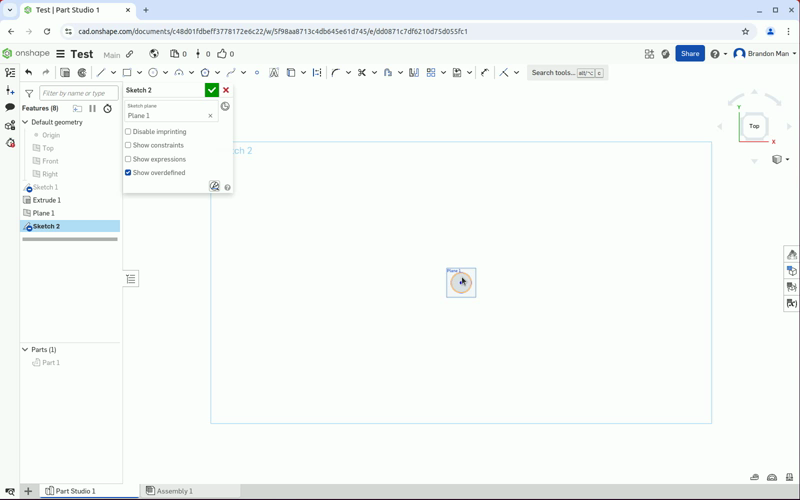
scroll(6)
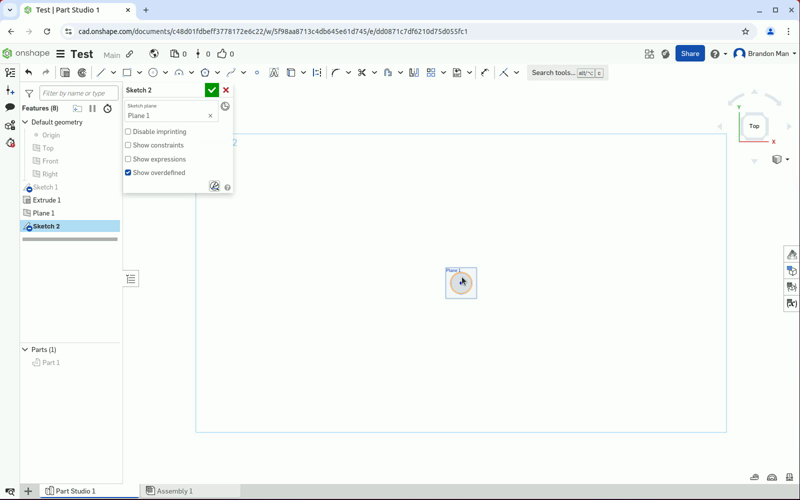
scroll(6)
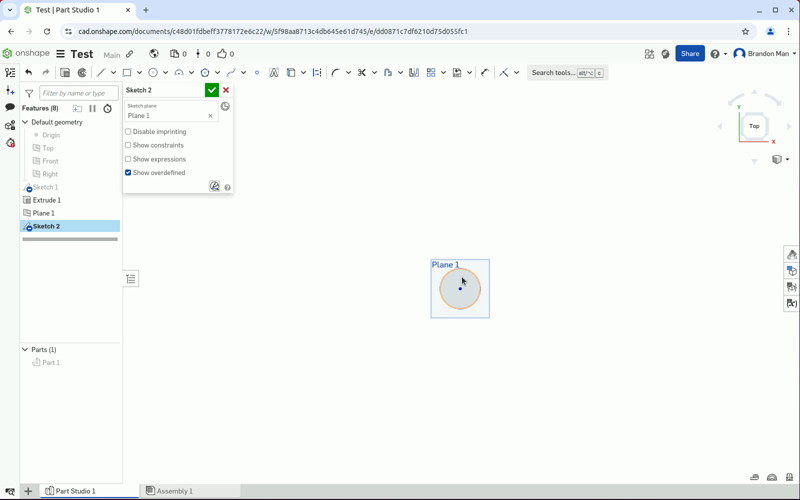
scroll(6)
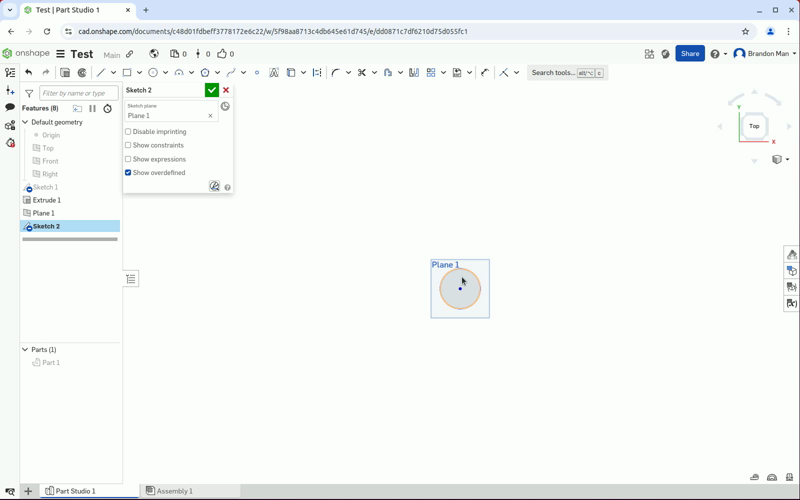
scroll(6)
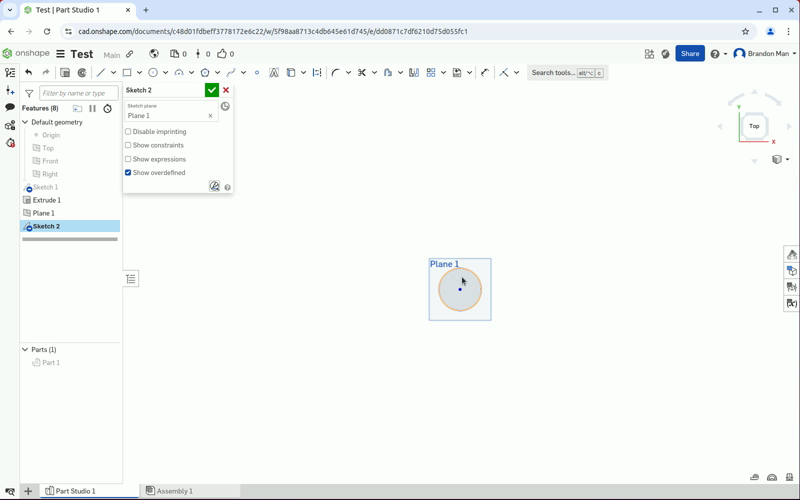
scroll(6)
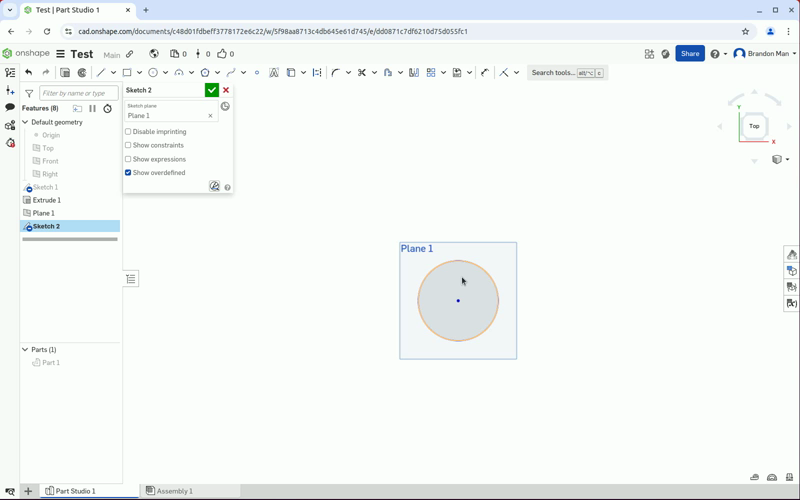
scroll(6)
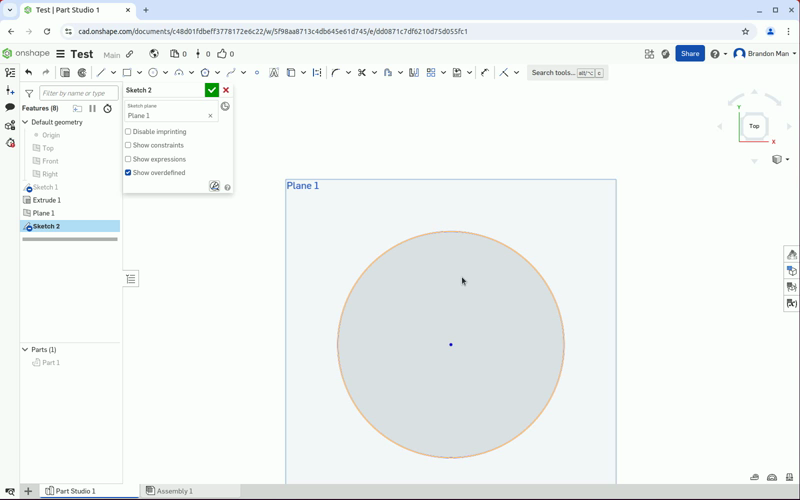
click(462, 276)
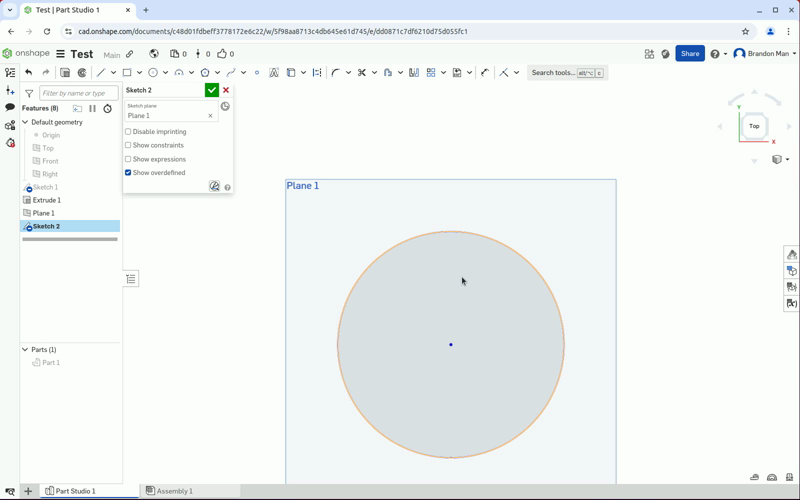
scroll(-6)
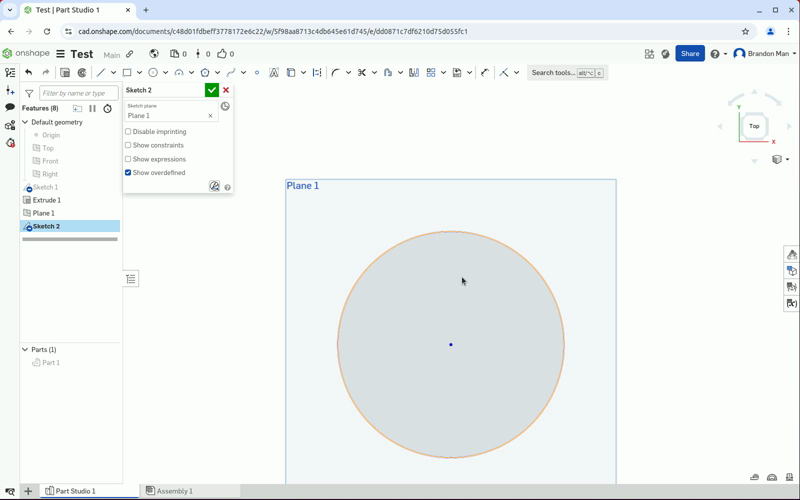
scroll(-6)
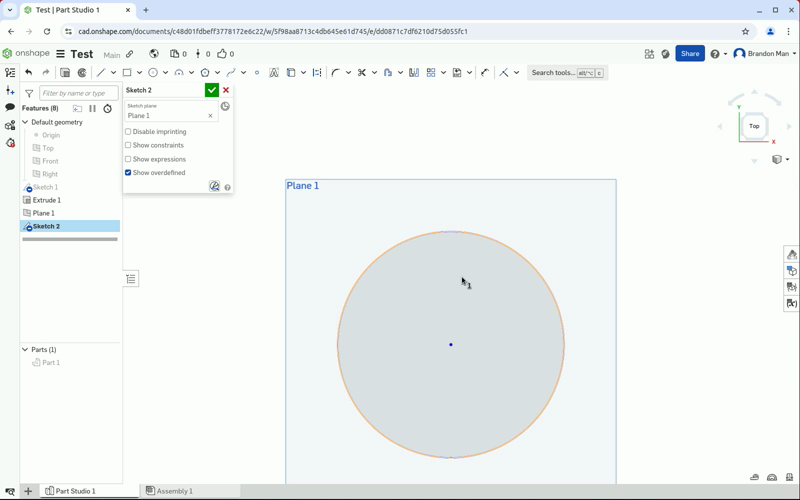
scroll(-6)
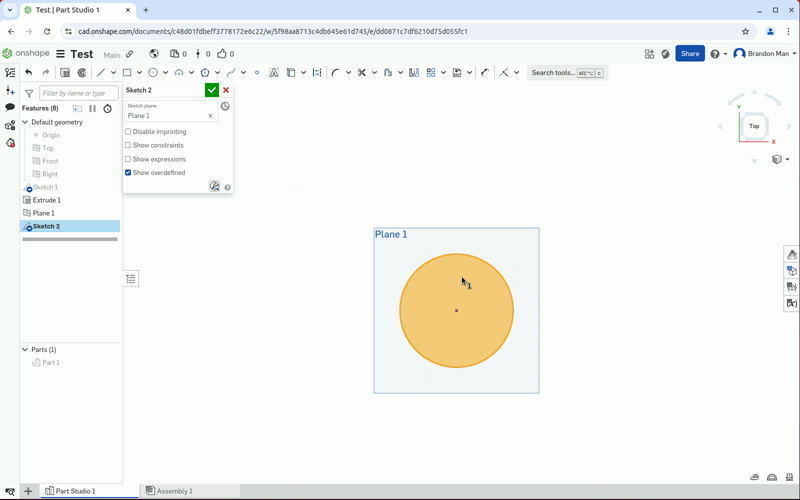
scroll(-6)
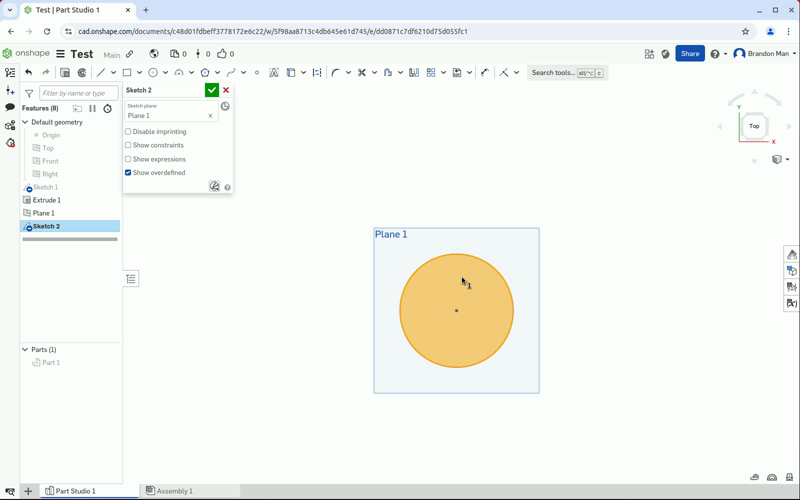
scroll(-6)
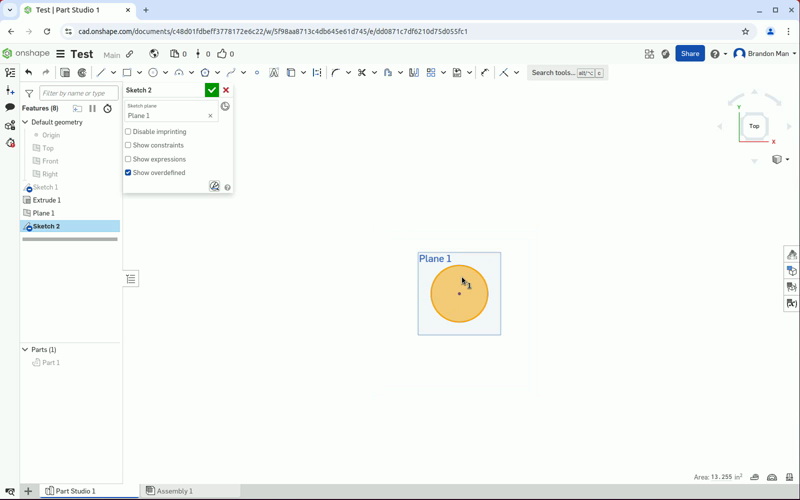
scroll(-6)
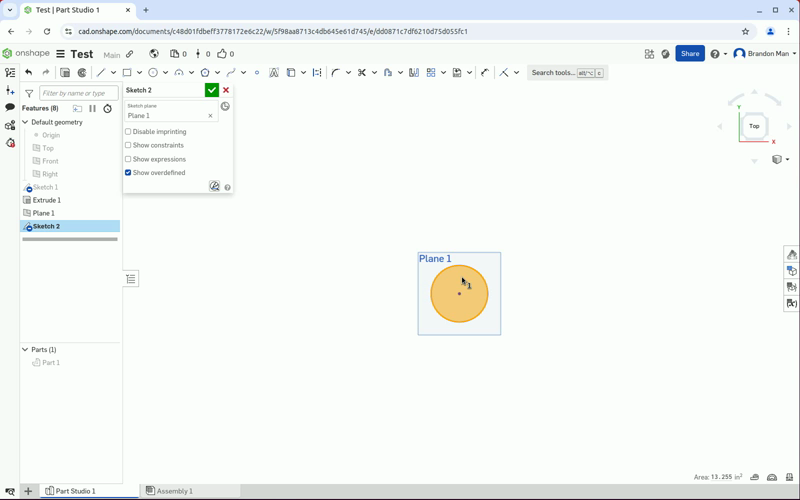
scroll(-6)
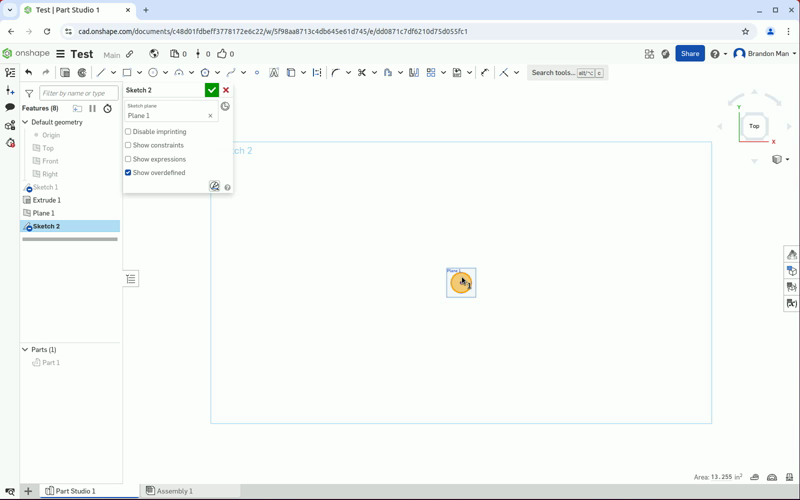
mouse_move(73, 352)
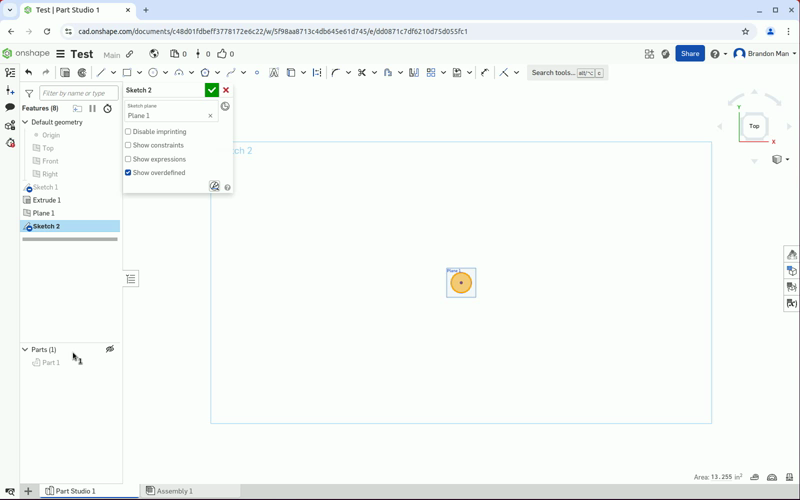
key(shift+y)
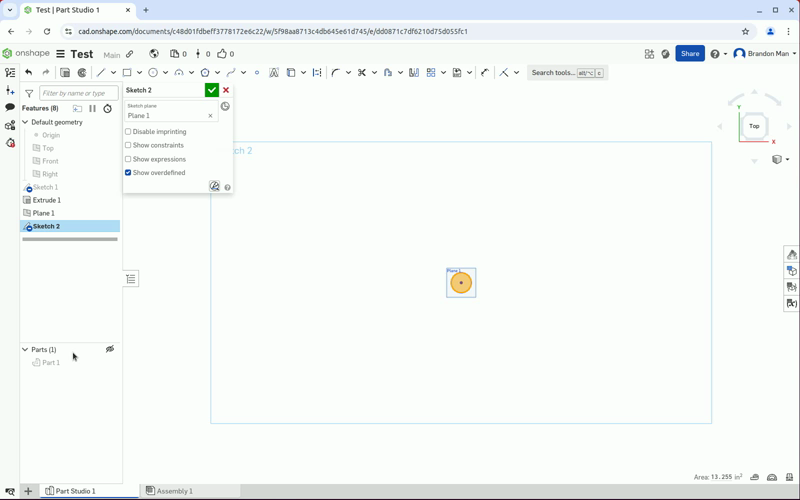
key(shift+e)
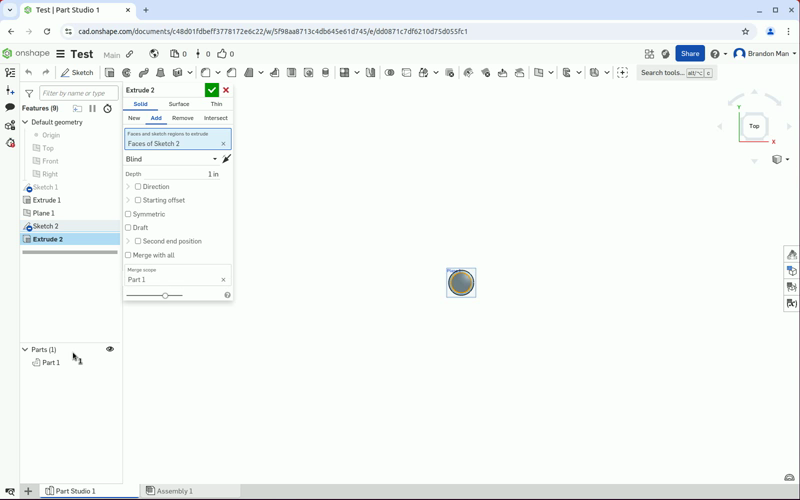
mouse_move(143, 106)
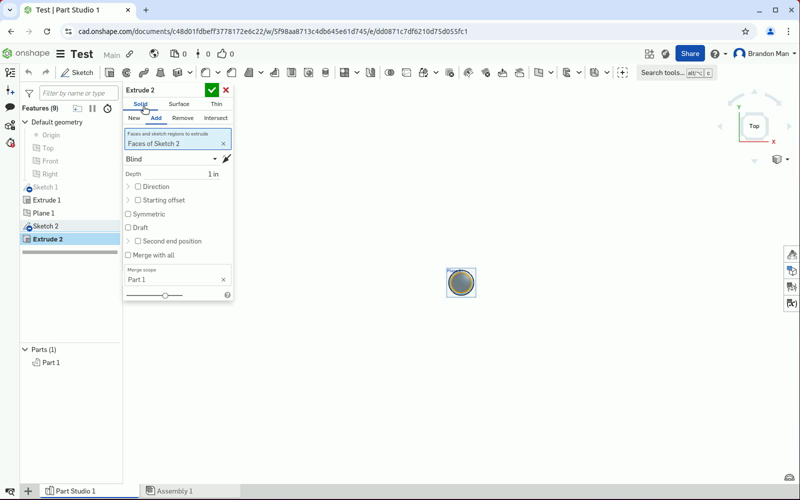
click(143, 106)
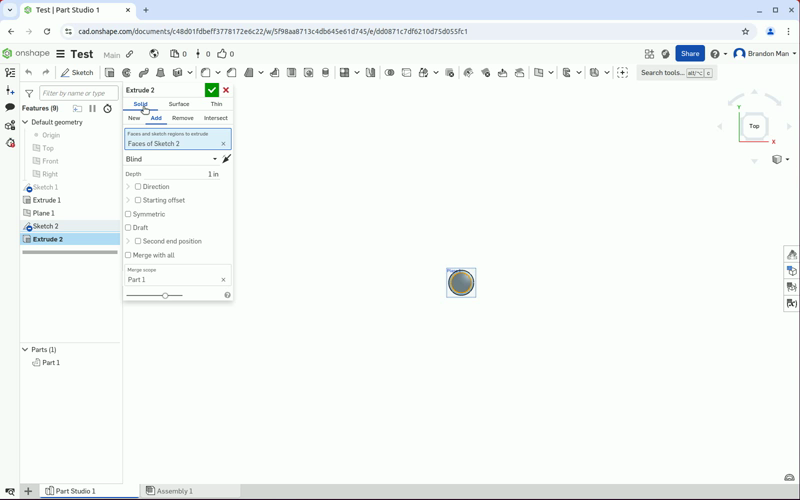
mouse_move(186, 120)
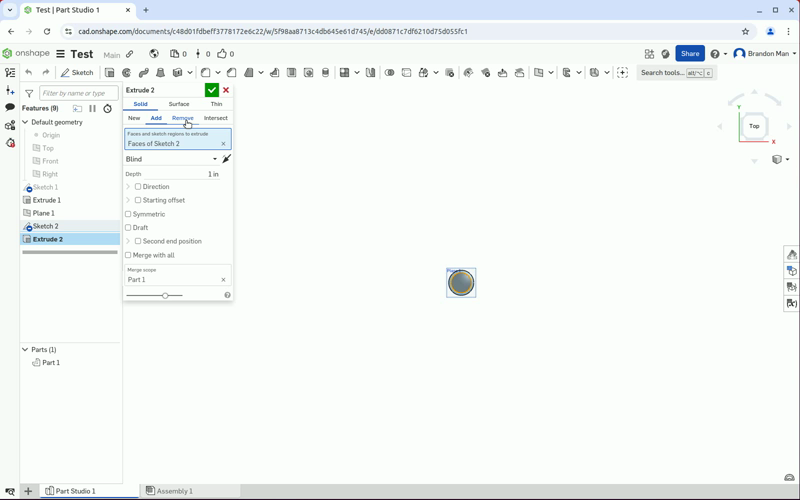
click(186, 120)
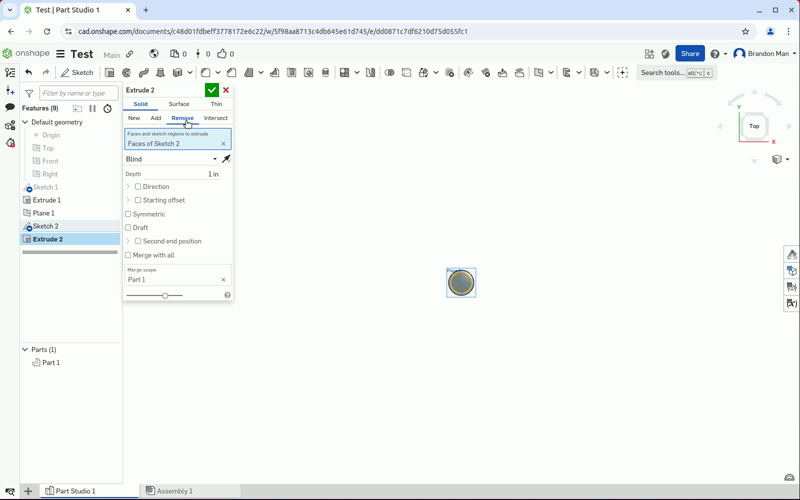
key(tab, 4)
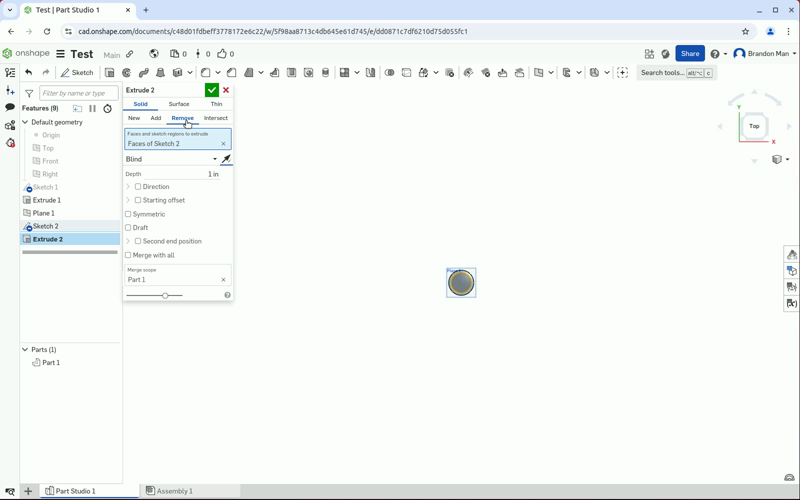
text(17.331)
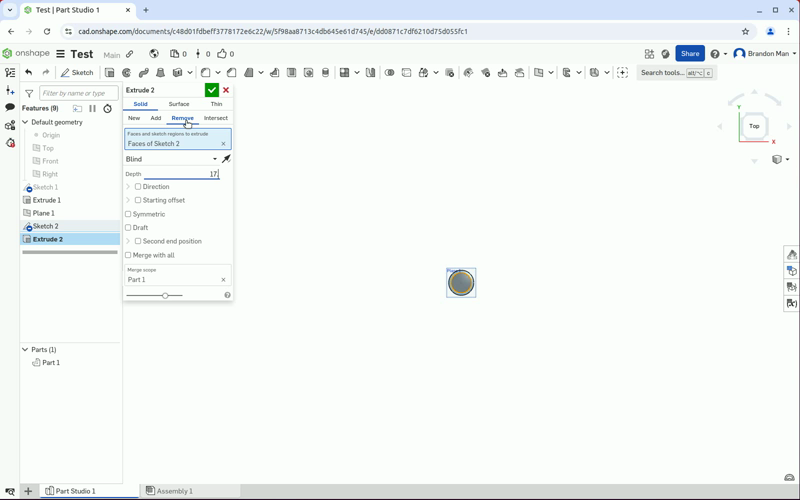
key(tab, 6)
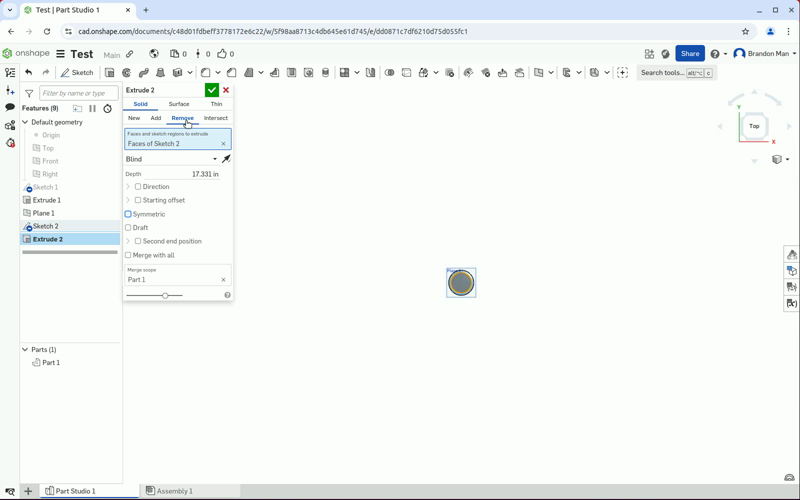
key(space)
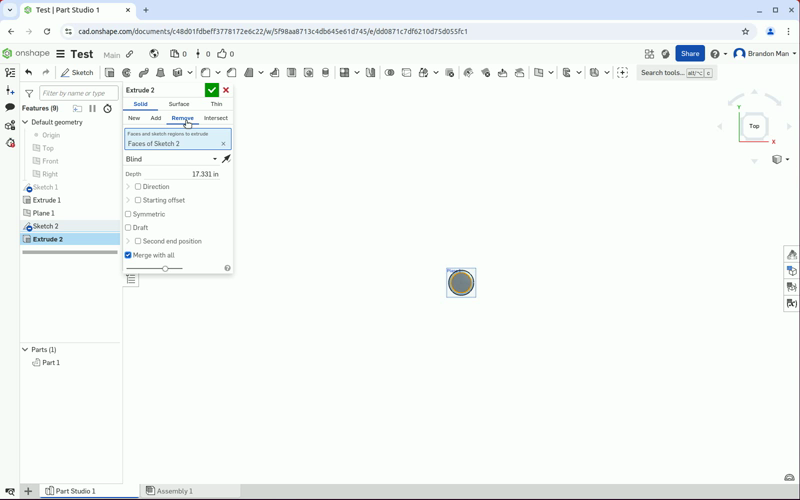
key(enter)
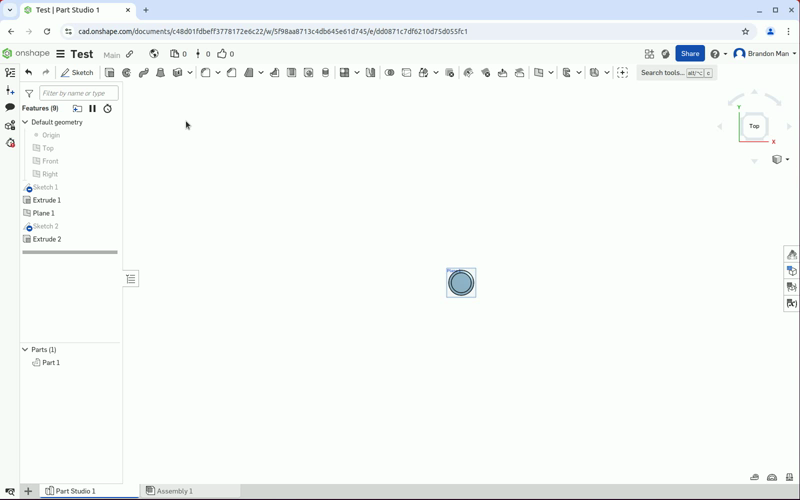
key(shift+h)
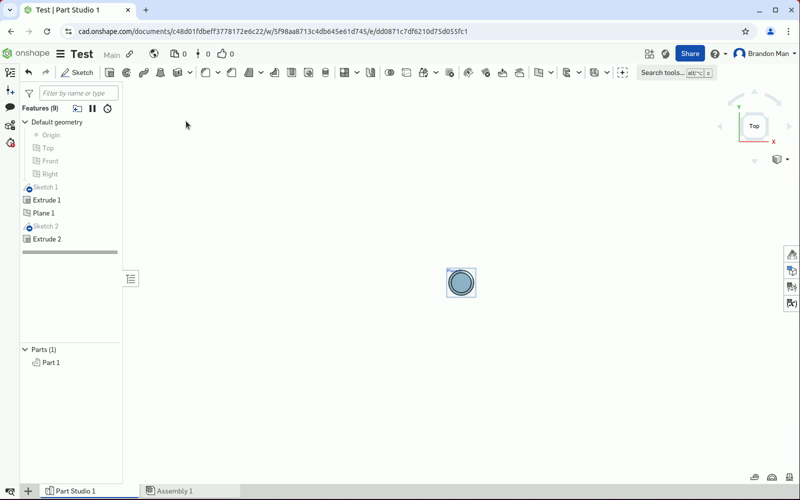
key(shift+h)
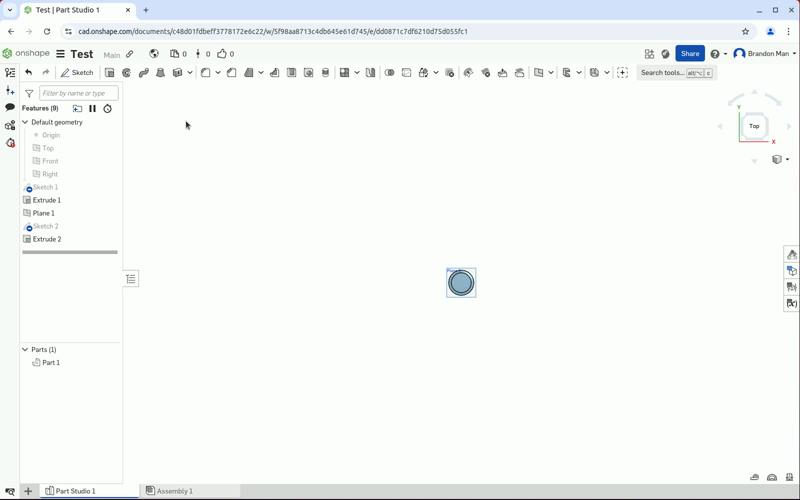
key(shift+7)
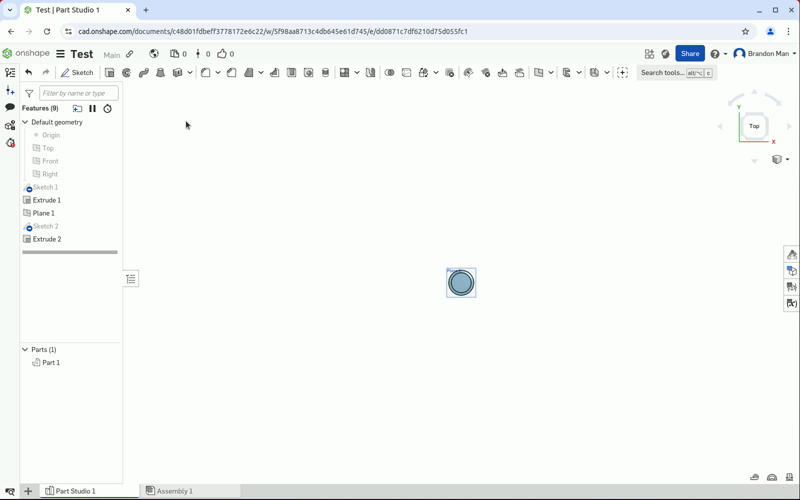
key(up, 3)
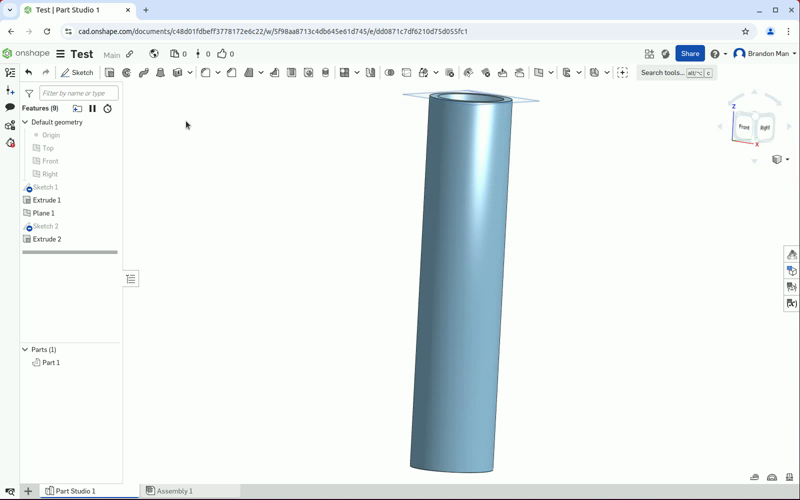
key(left, 3)
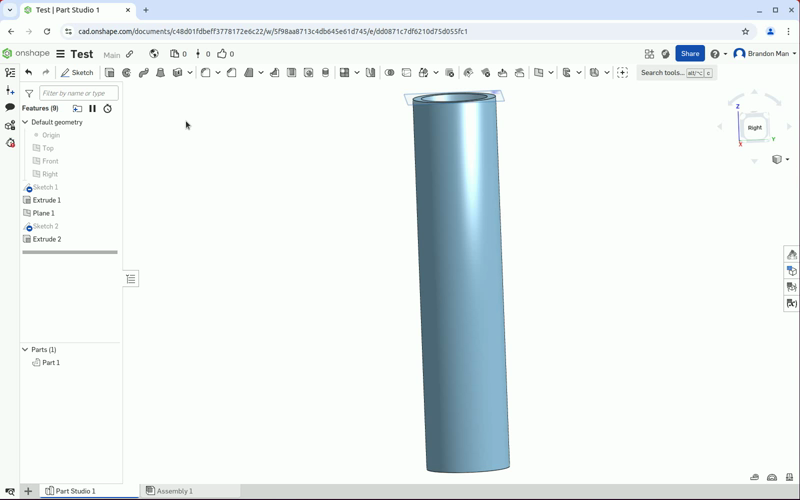
key(right, 3)
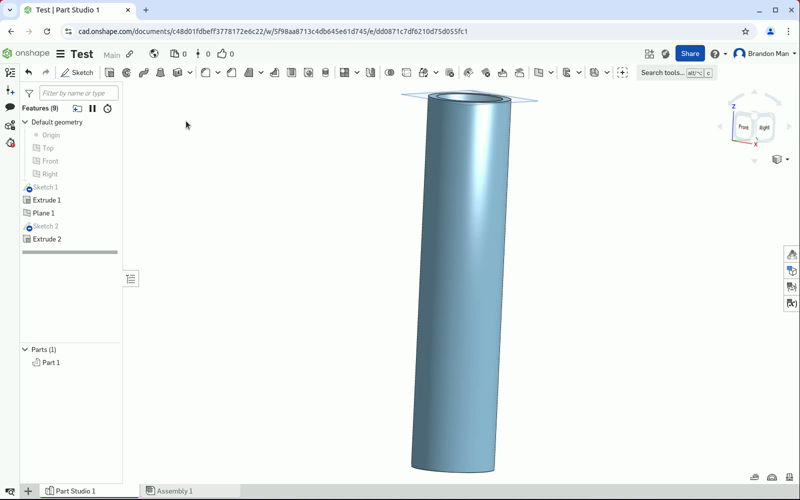
key(down, 3)
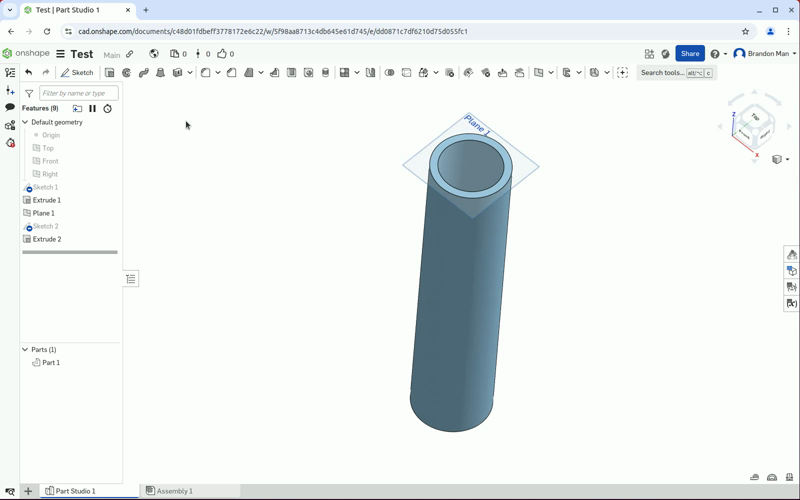
mouse_move(73, 189)
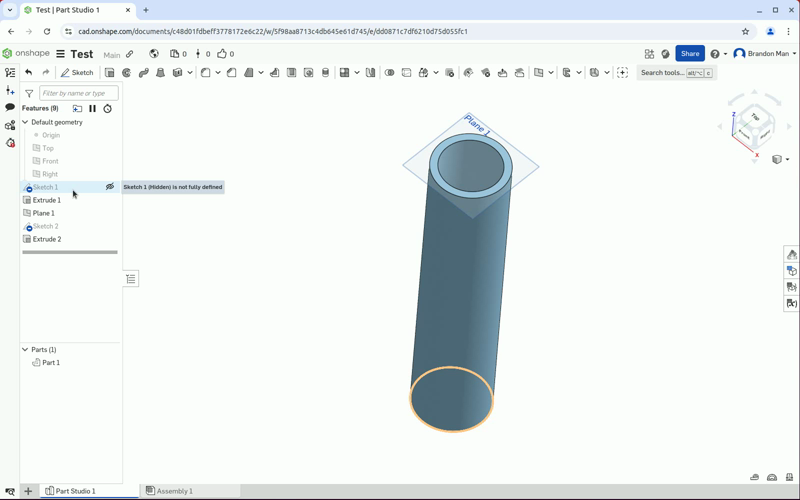
click(73, 189)